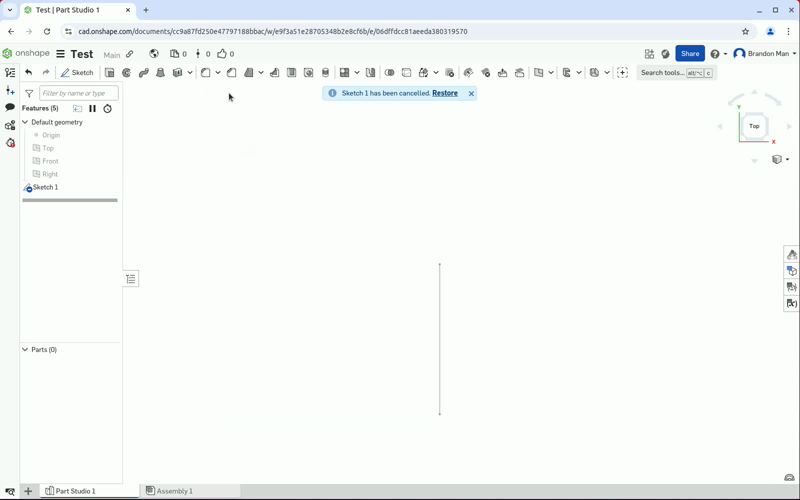
key(shift+h)
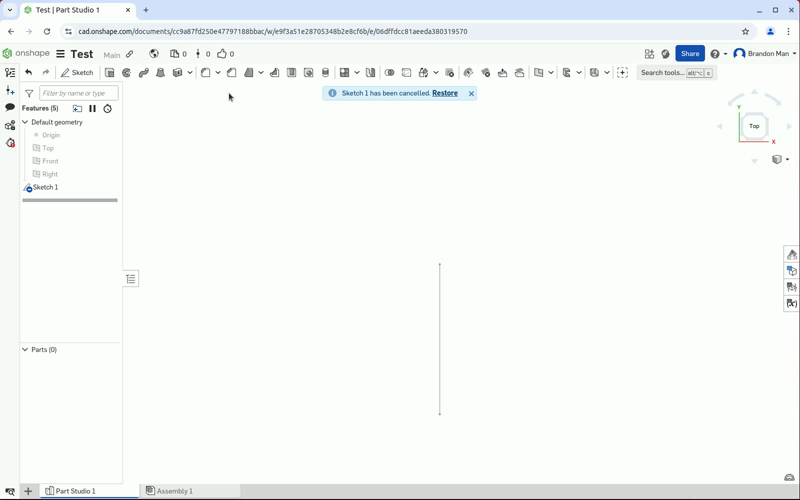
key(shift+s)
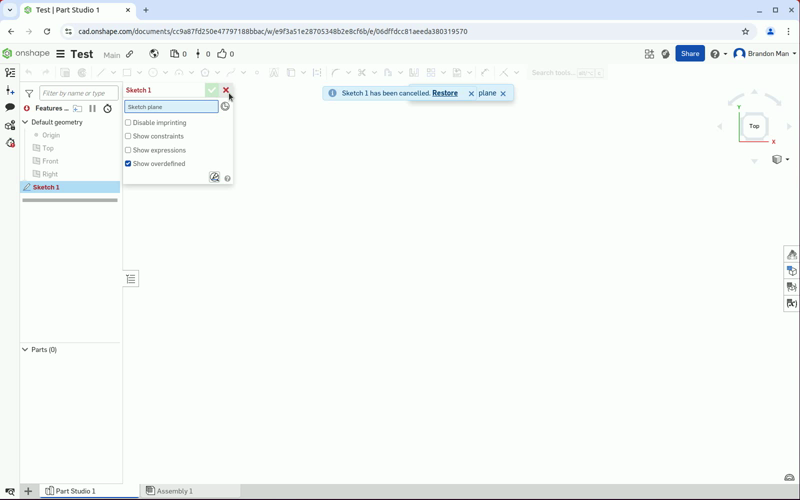
mouse_move(73, 150)
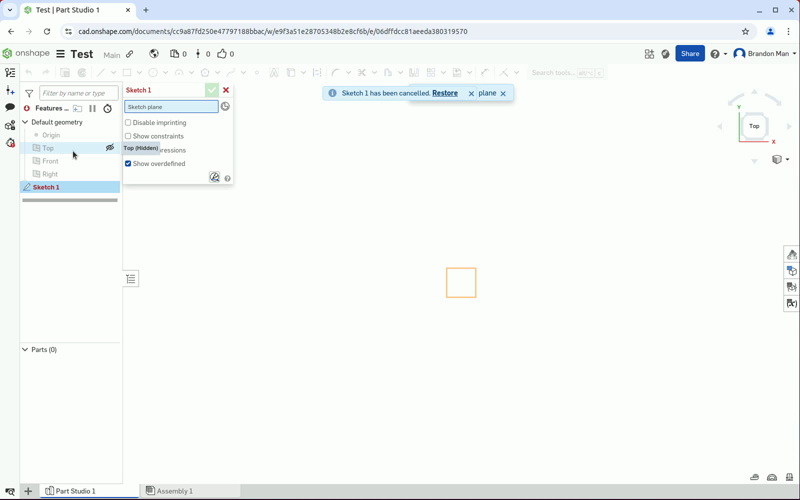
click(73, 150)
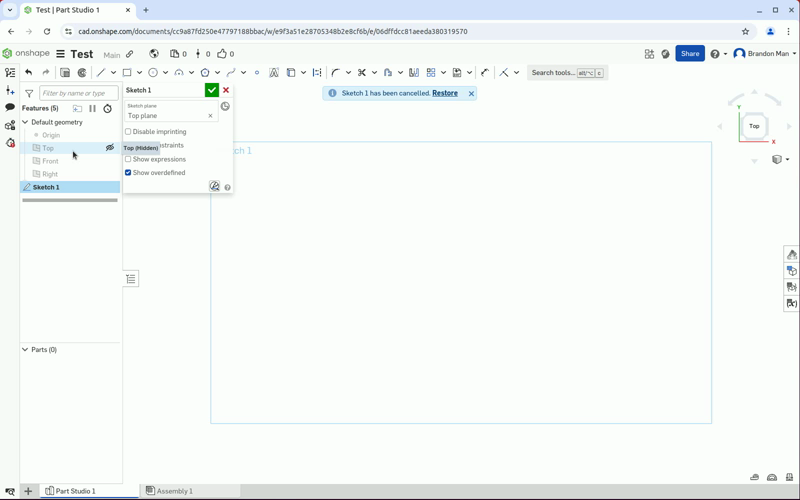
mouse_move(73, 352)
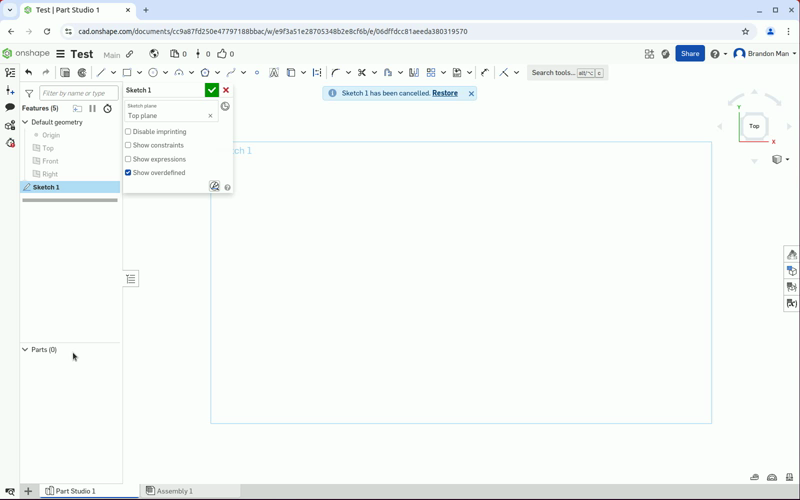
key(y)
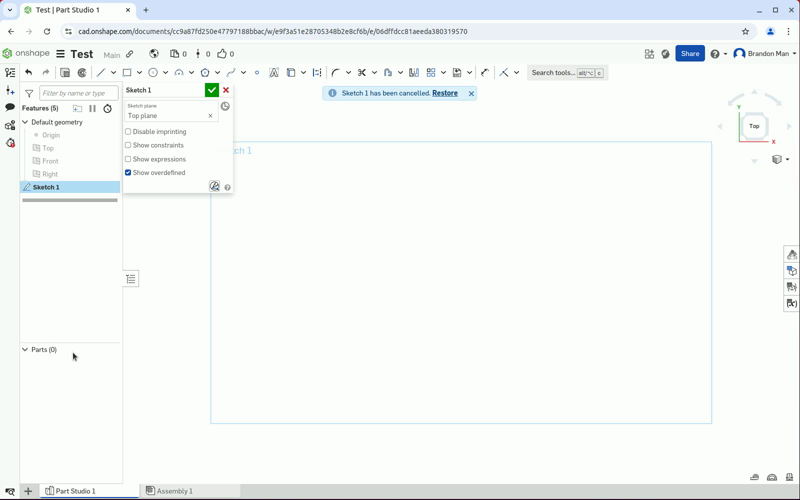
key(l)
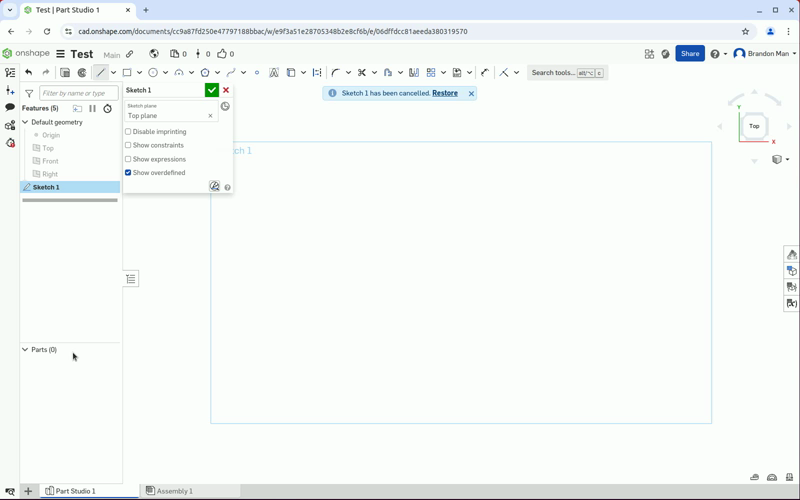
key_down(shift)
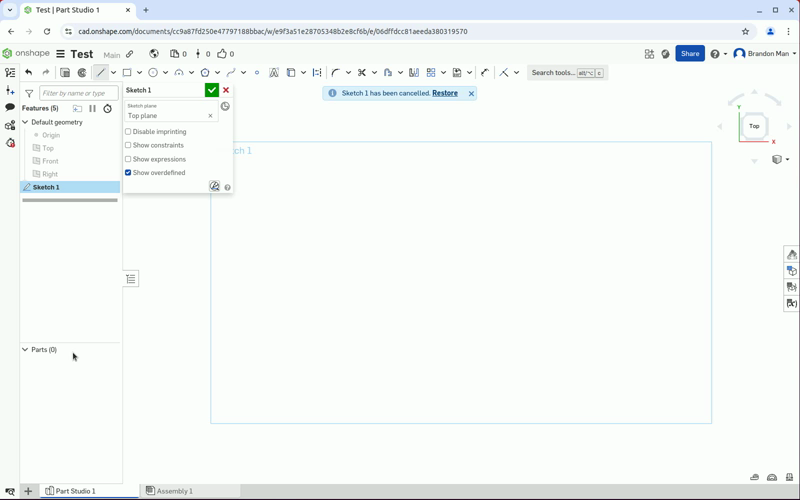
mouse_move(419, 346)
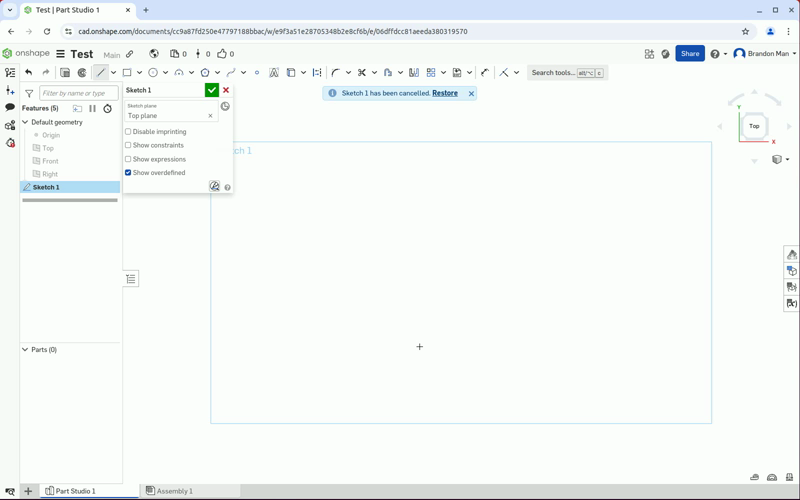
click(419, 346)
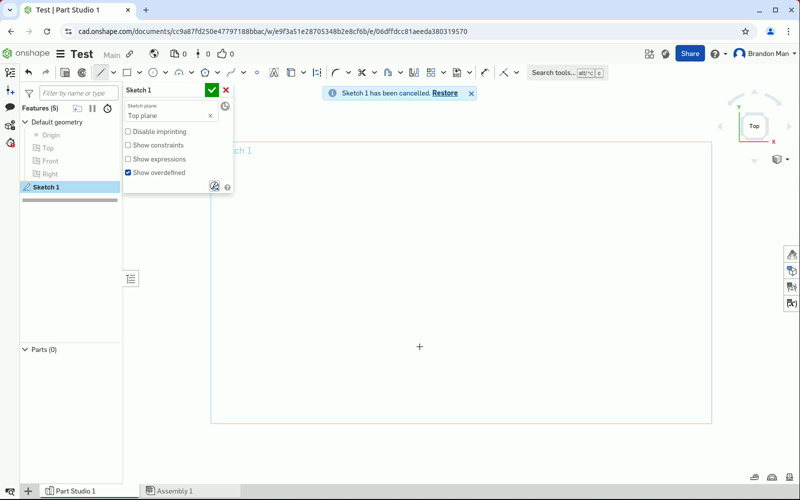
key_up(shift)
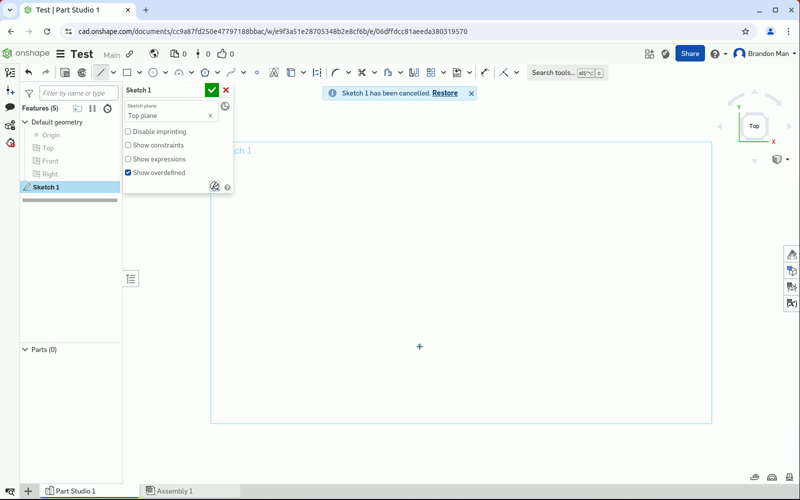
key_down(shift)
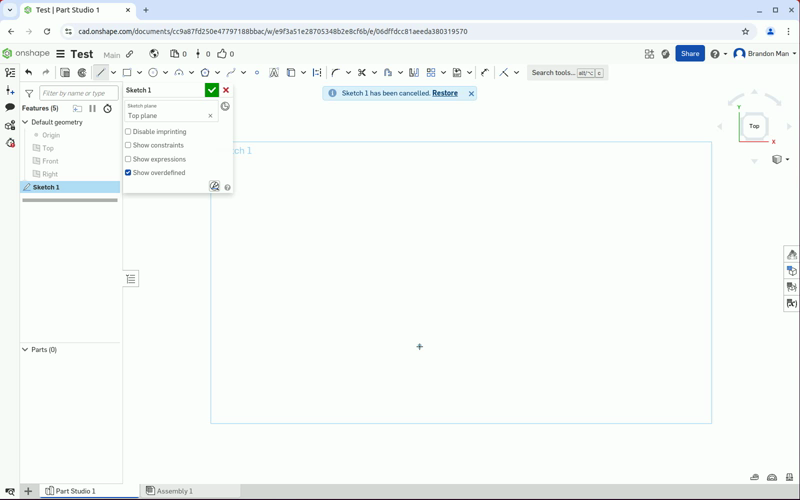
mouse_move(449, 346)
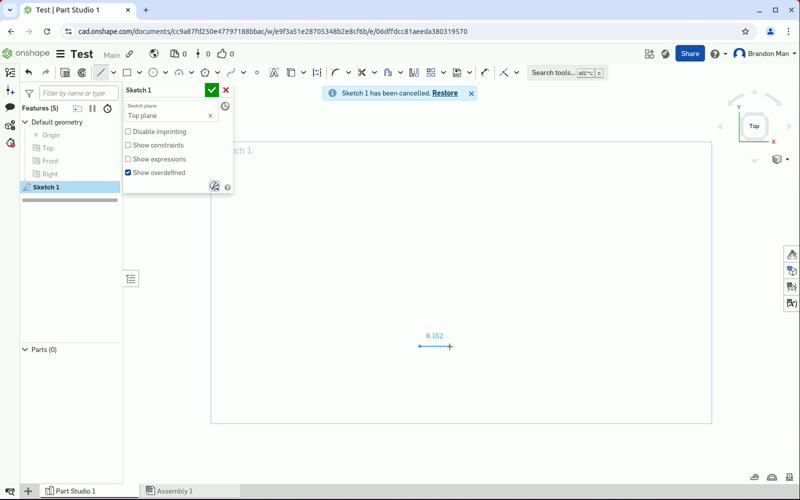
mouse_move(461, 346)
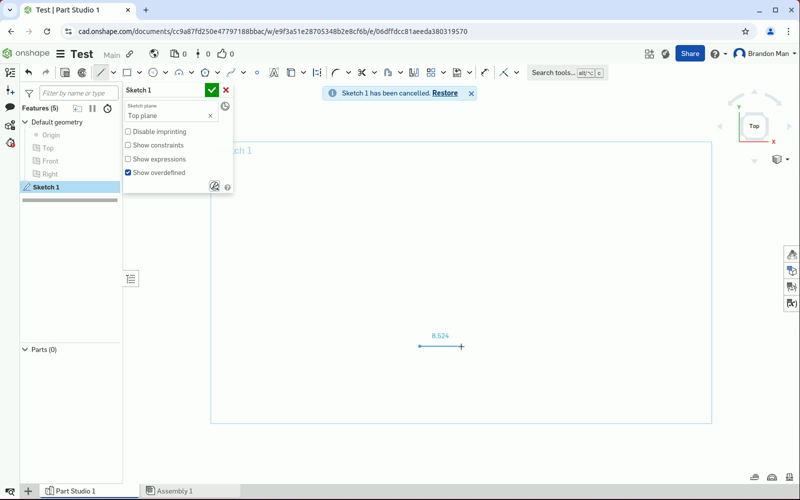
click(461, 346)
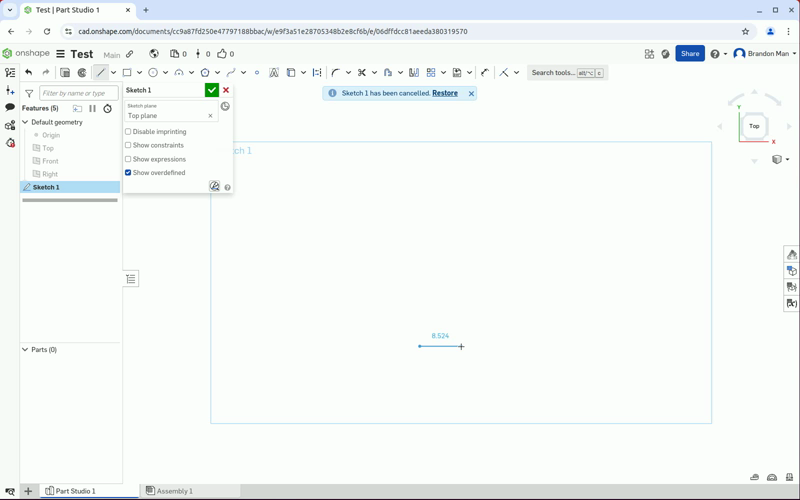
key_up(shift)
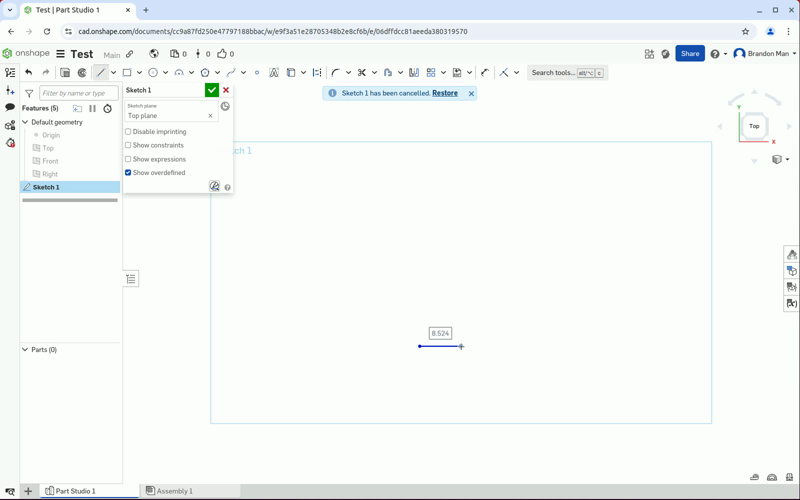
key_down(shift)
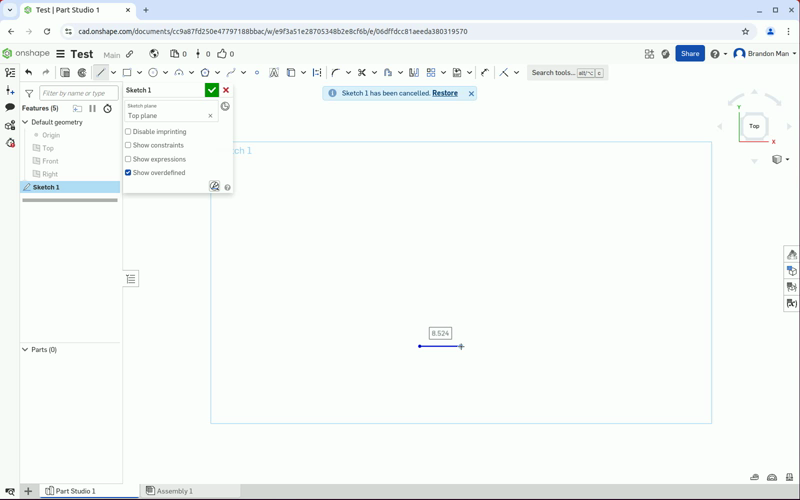
mouse_move(491, 346)
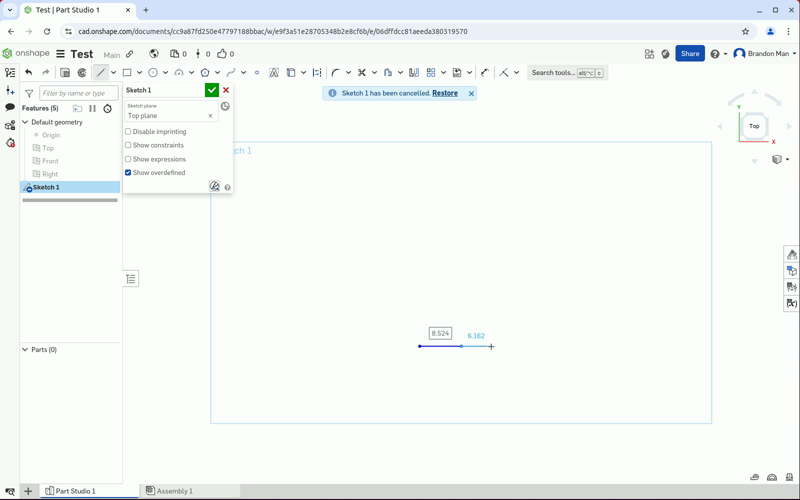
mouse_move(497, 310)
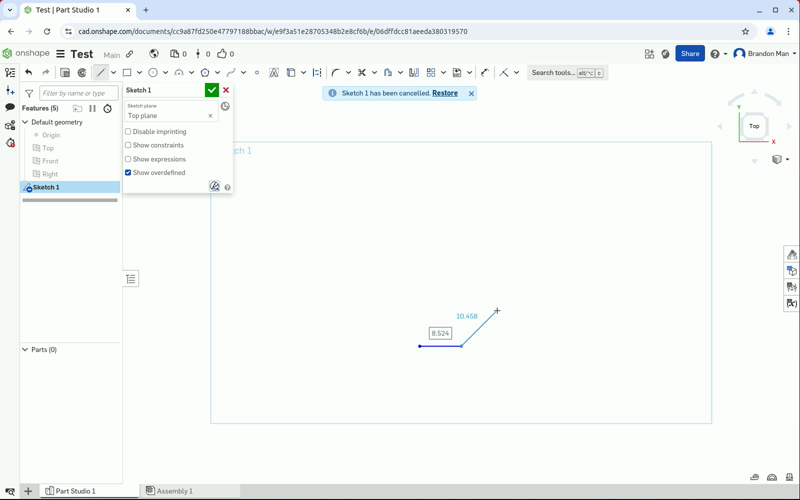
click(497, 310)
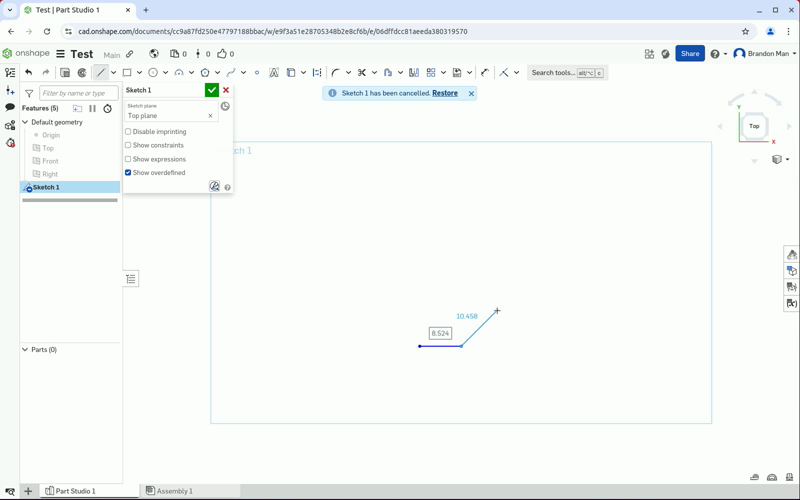
key_up(shift)
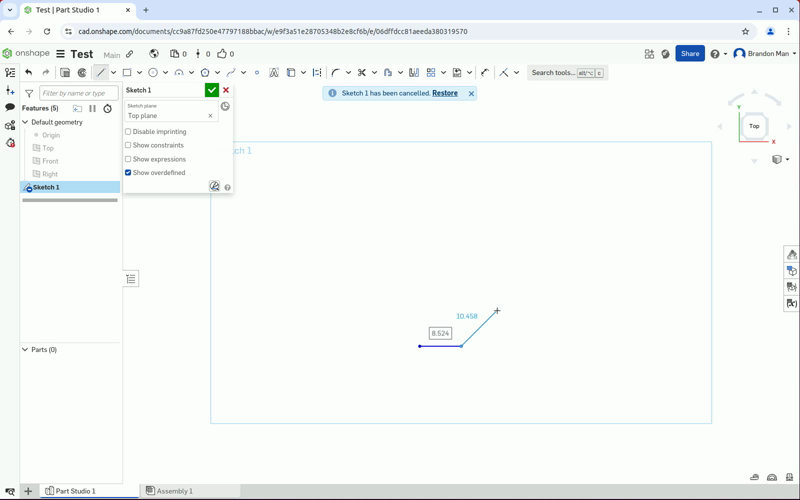
key_down(shift)
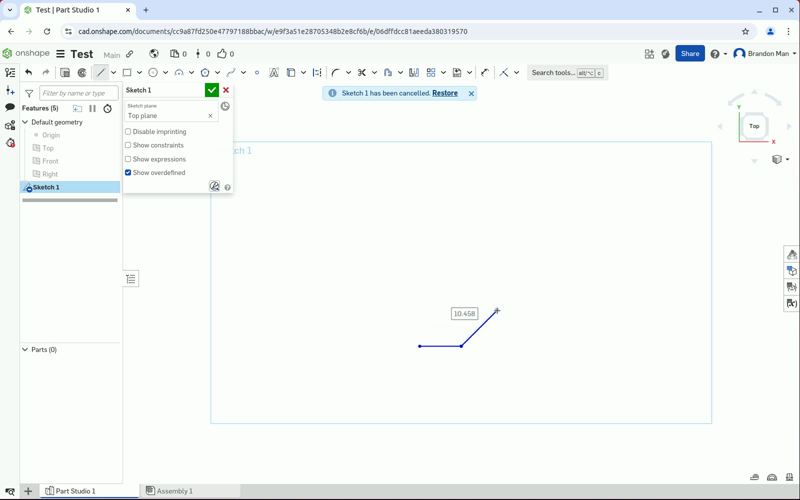
mouse_move(527, 310)
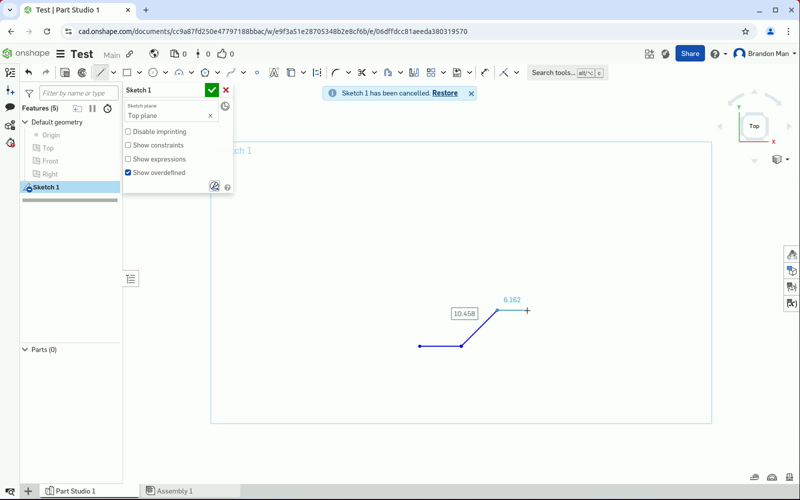
mouse_move(531, 346)
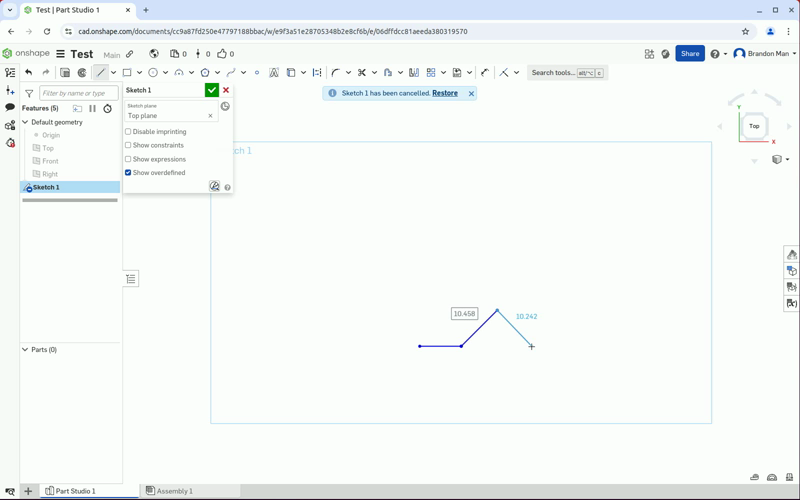
click(531, 346)
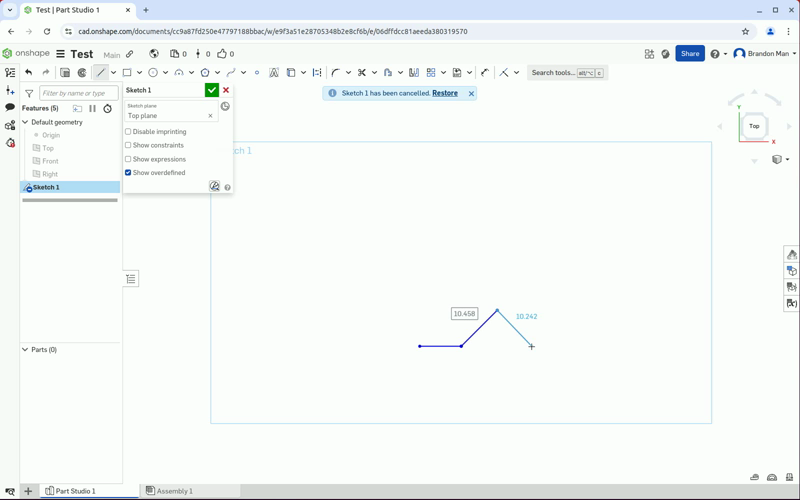
key_up(shift)
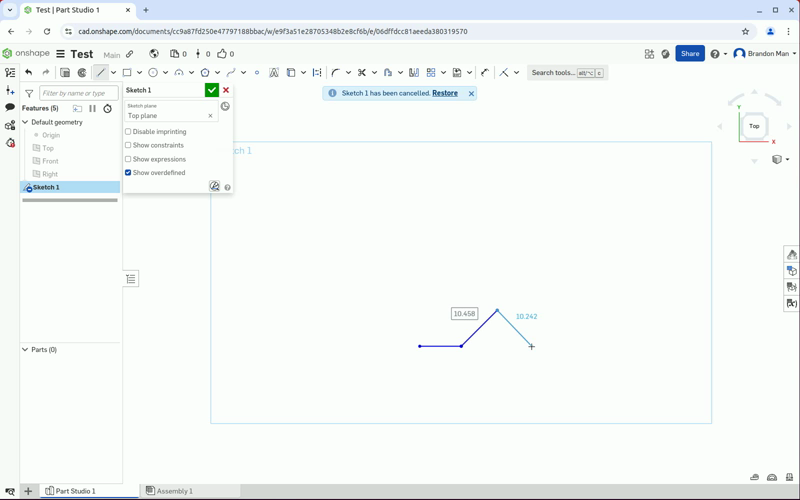
key_down(shift)
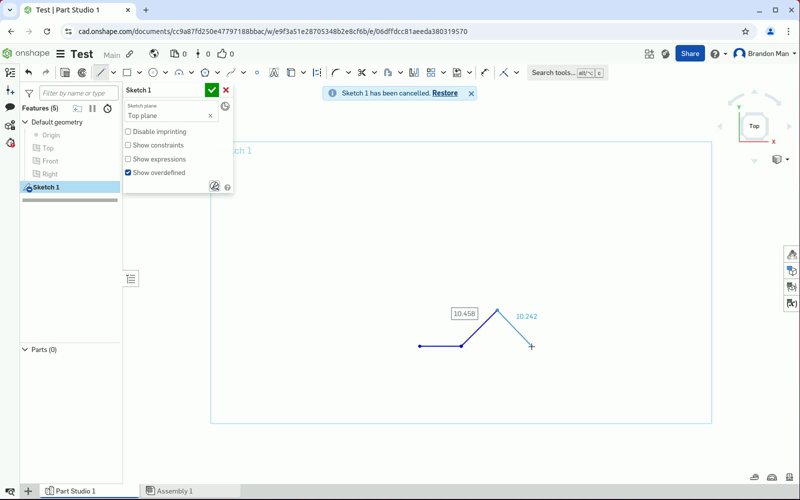
mouse_move(561, 346)
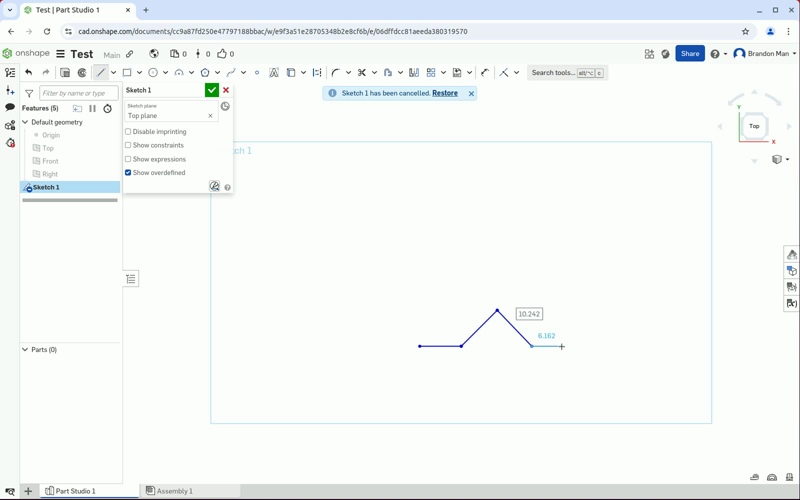
mouse_move(573, 346)
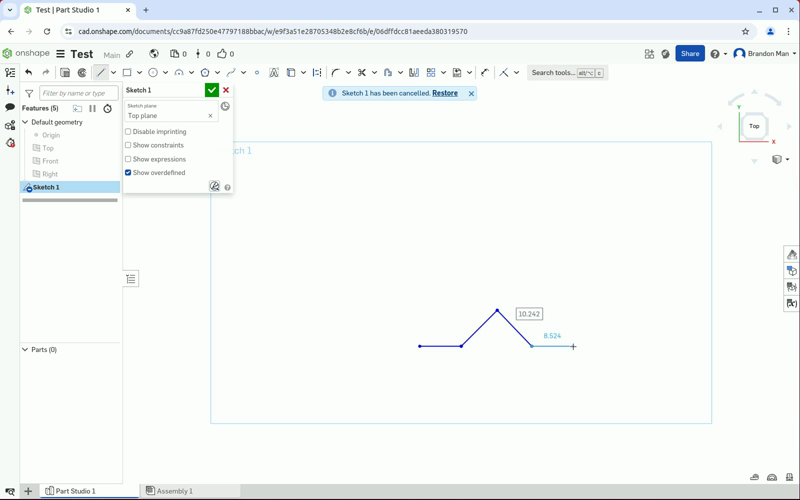
click(573, 346)
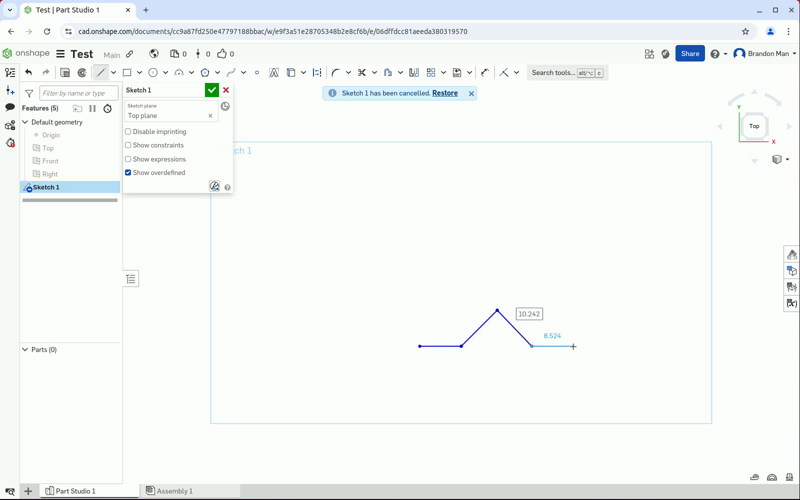
key_up(shift)
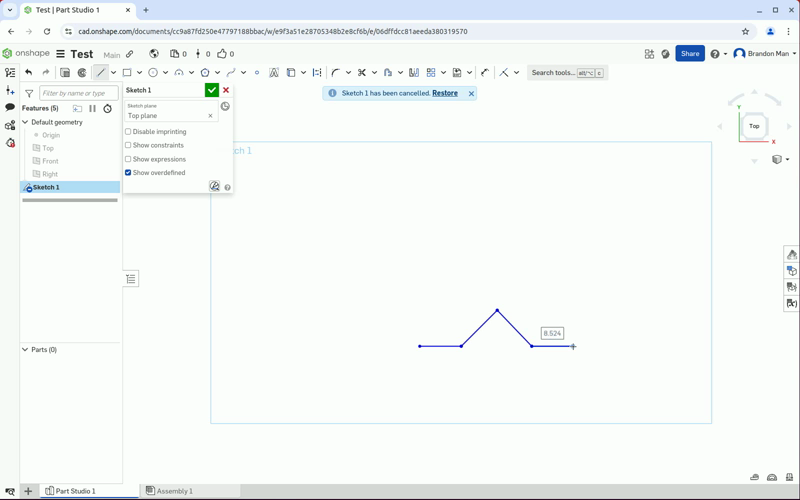
key_down(shift)
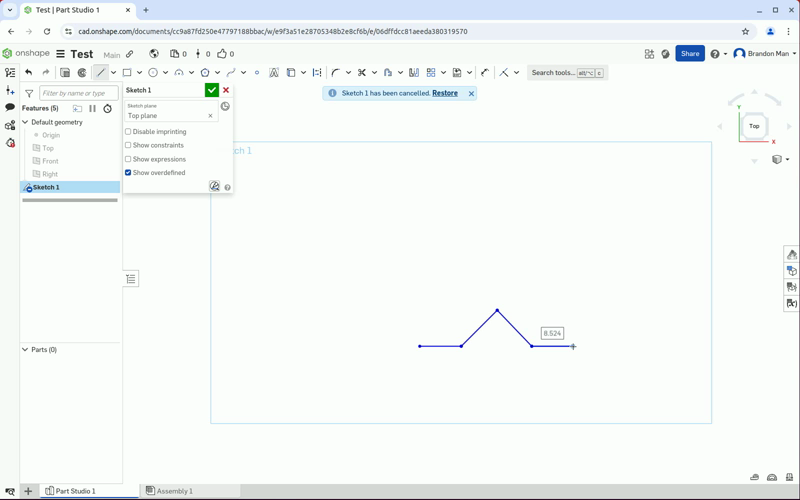
mouse_move(573, 182)
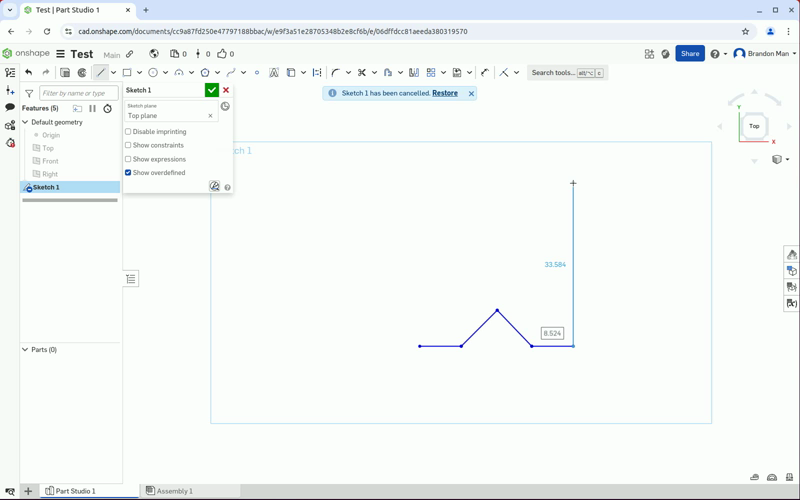
click(573, 182)
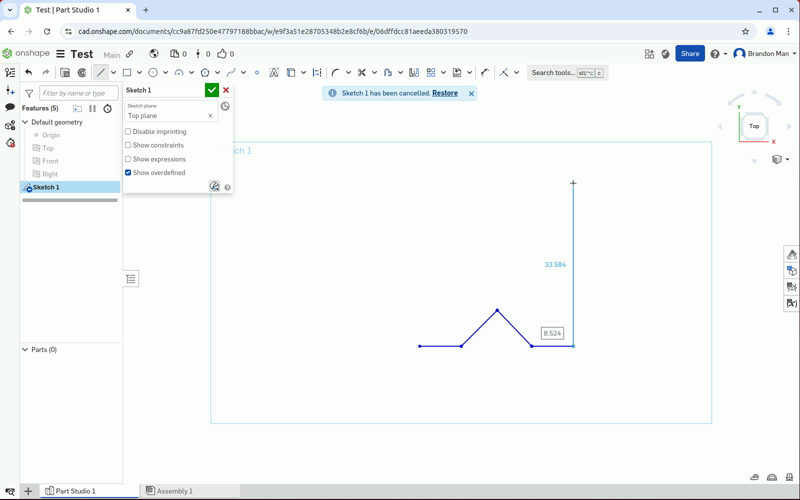
key_up(shift)
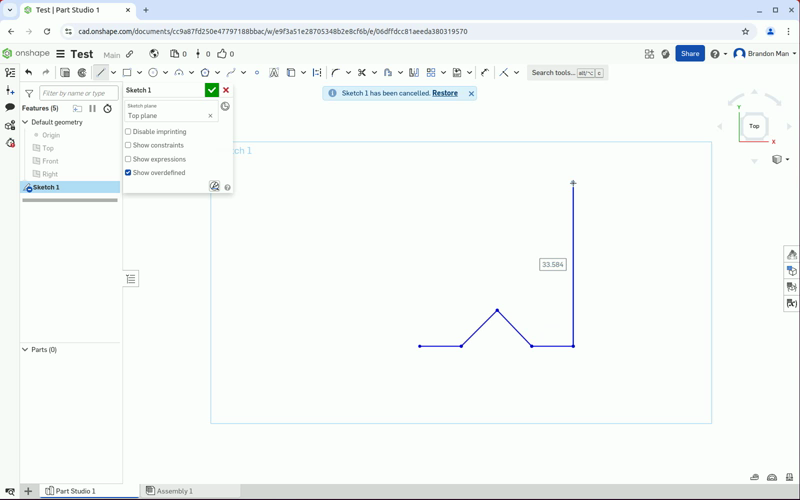
key_down(shift)
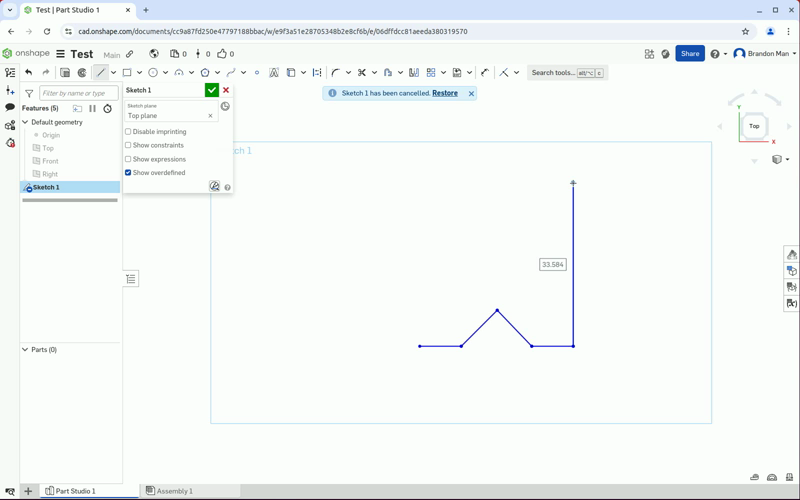
mouse_move(419, 182)
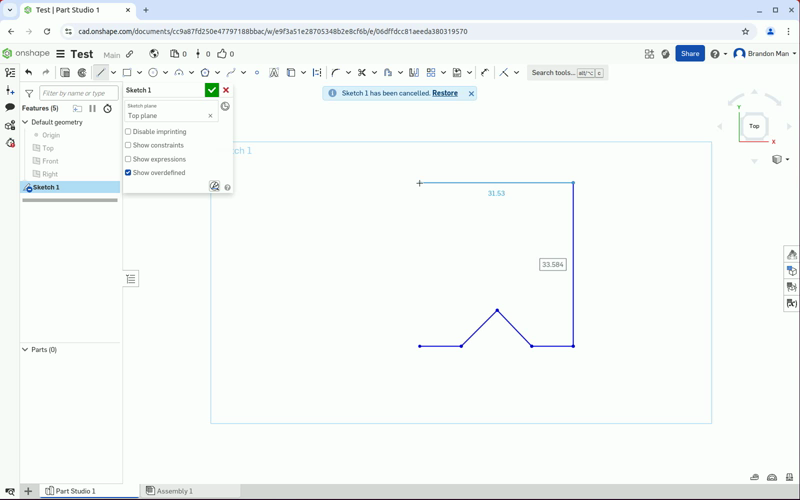
click(419, 182)
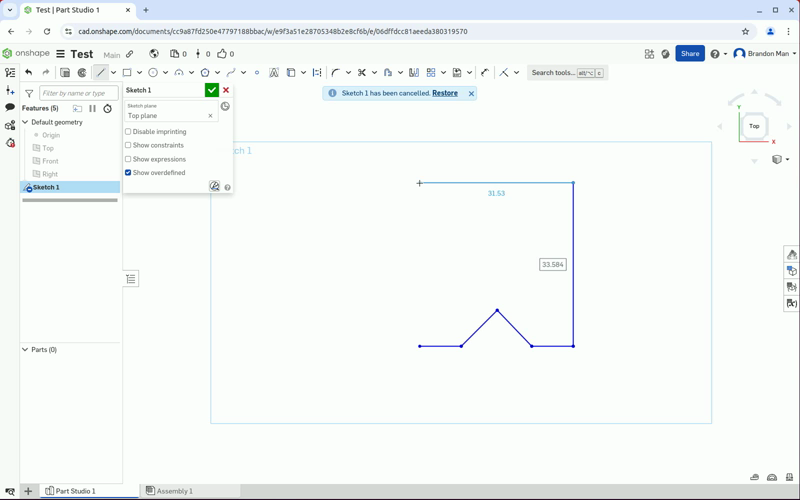
key_up(shift)
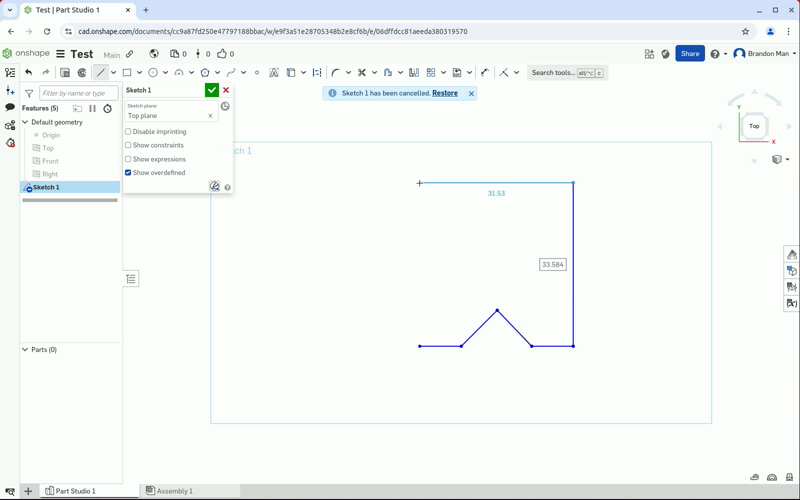
key_down(shift)
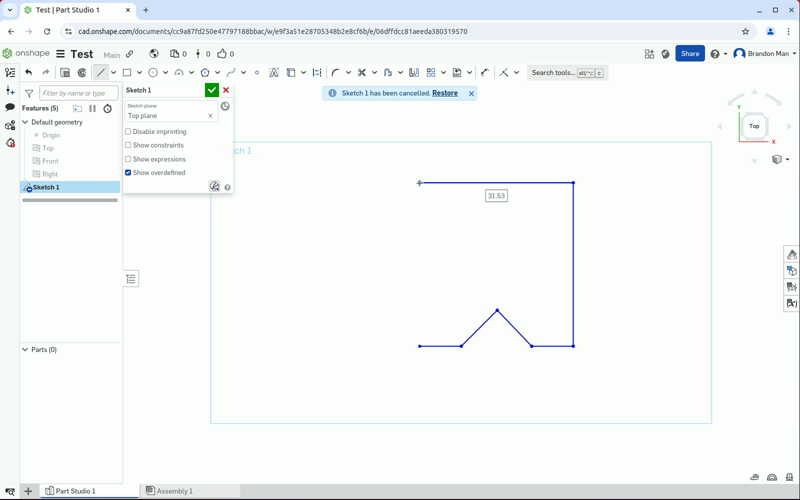
mouse_move(419, 346)
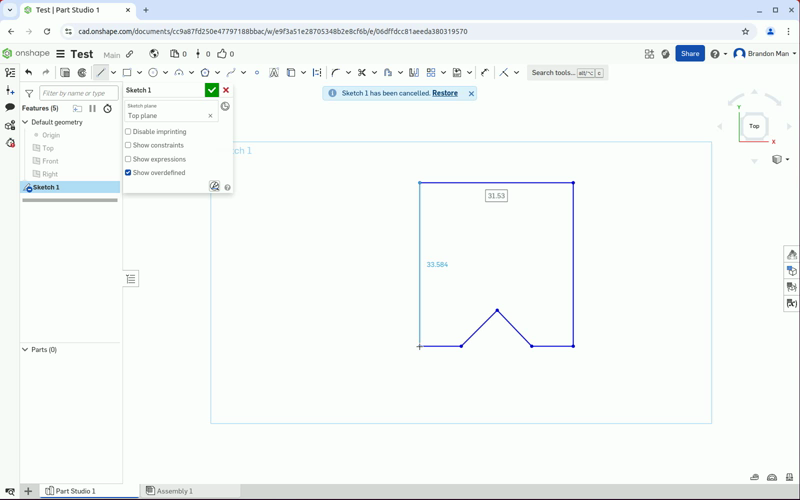
key_up(shift)
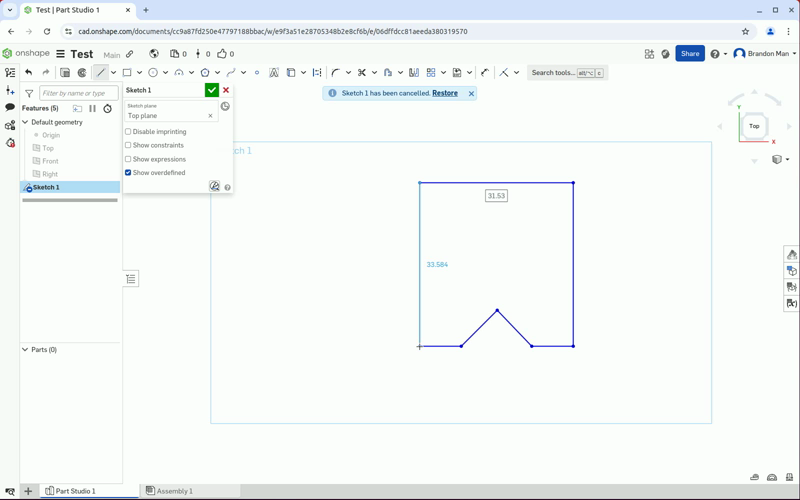
click(419, 346)
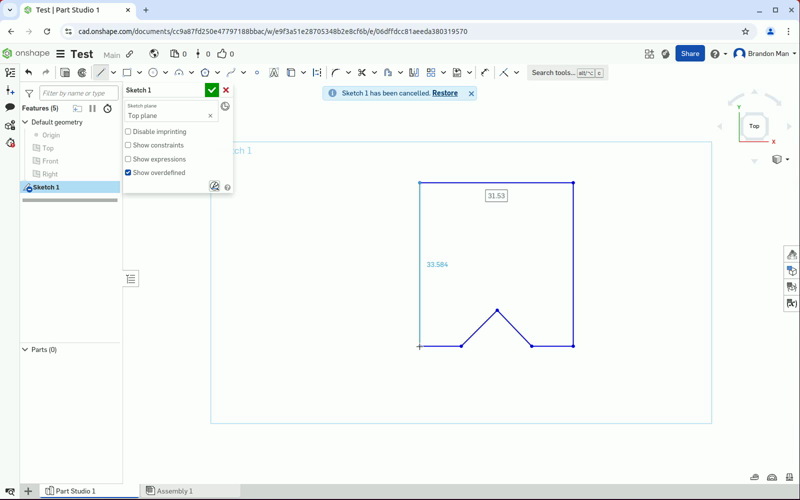
key(esc)
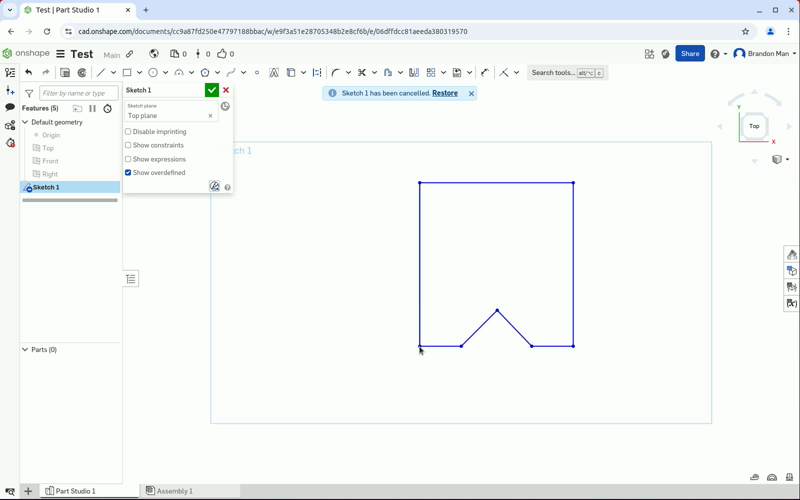
mouse_move(553, 298)
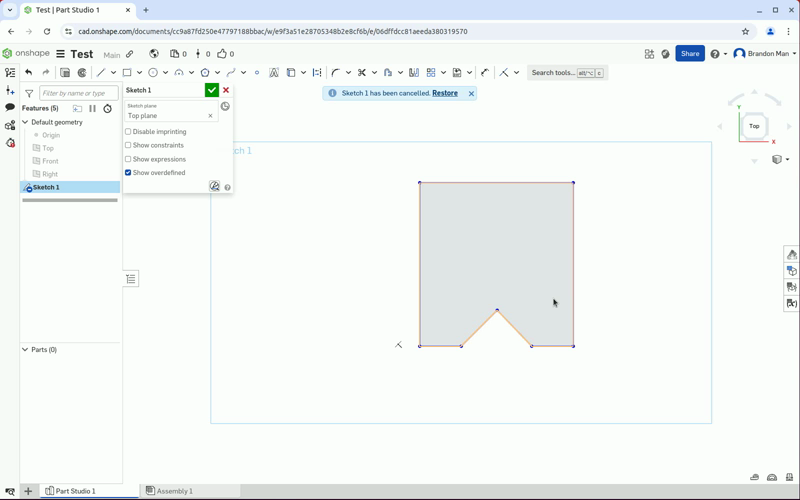
click(553, 298)
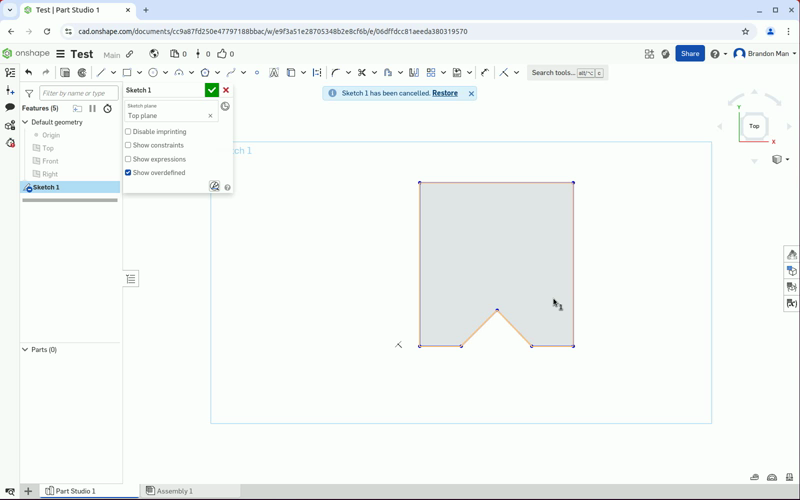
mouse_move(73, 352)
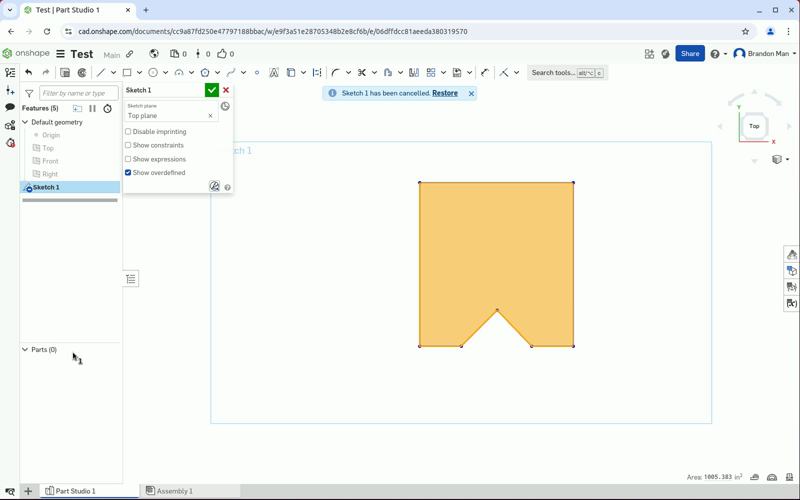
key(shift+y)
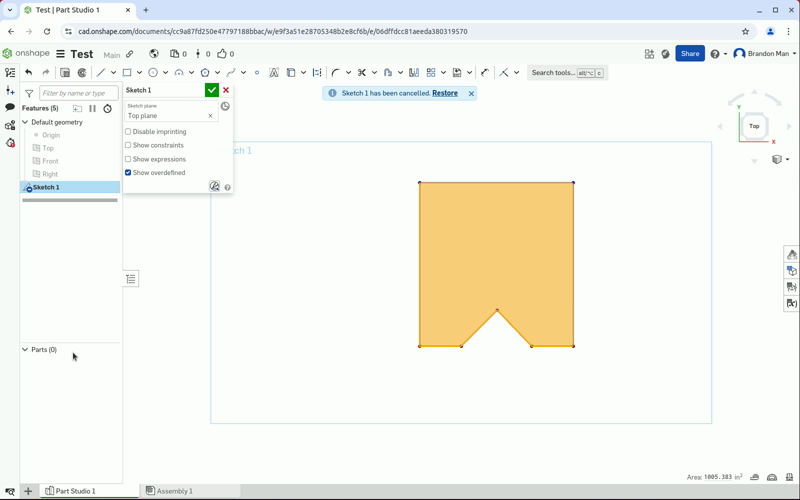
key(shift+e)
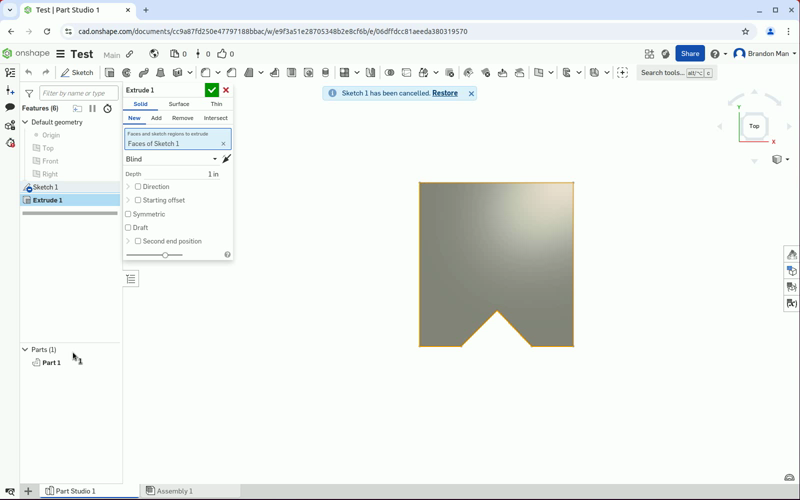
mouse_move(143, 106)
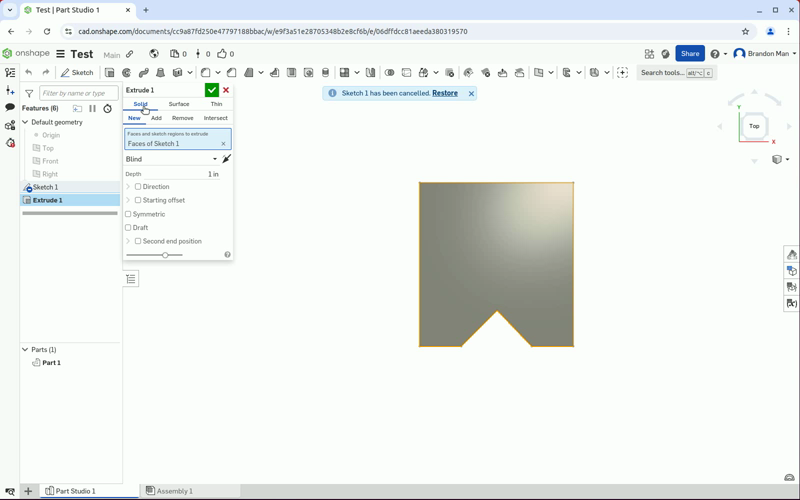
click(143, 106)
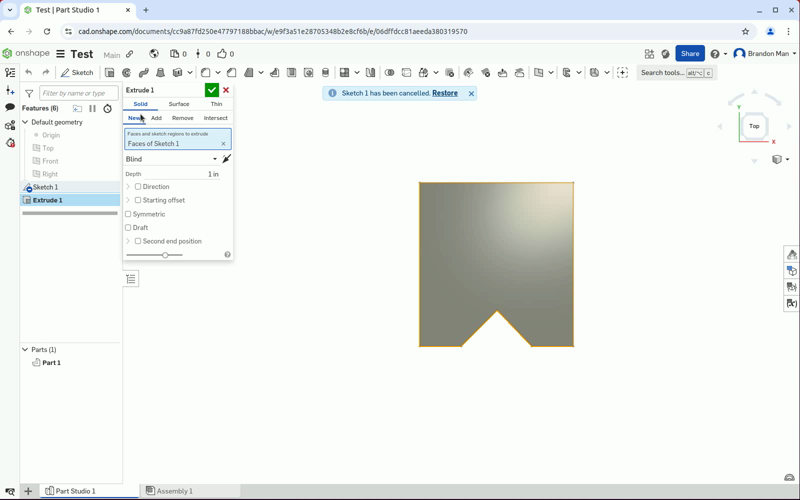
mouse_move(137, 120)
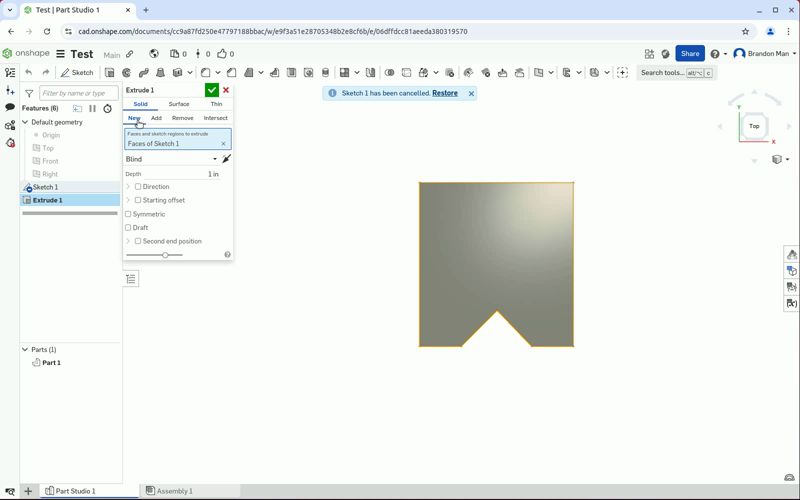
click(137, 120)
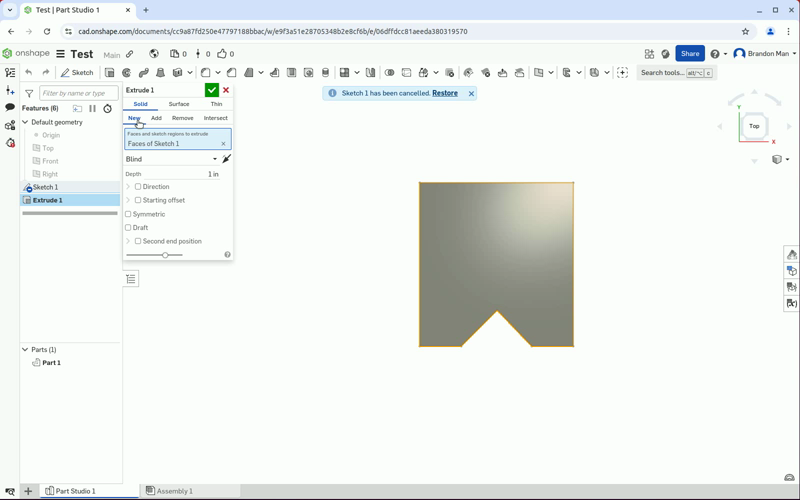
key(tab, 4)
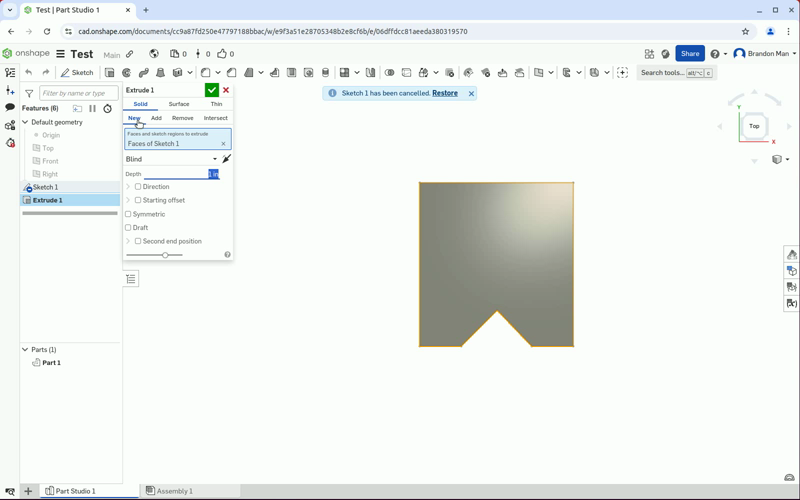
text(0.722)
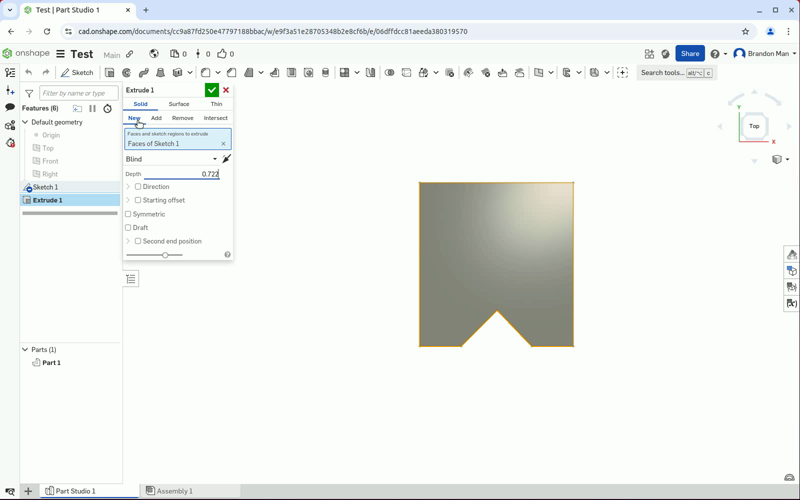
key(enter)
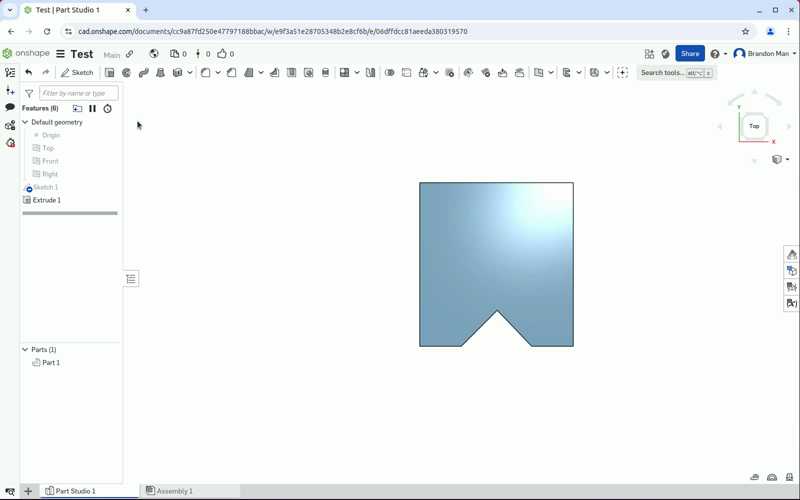
key(shift+h)
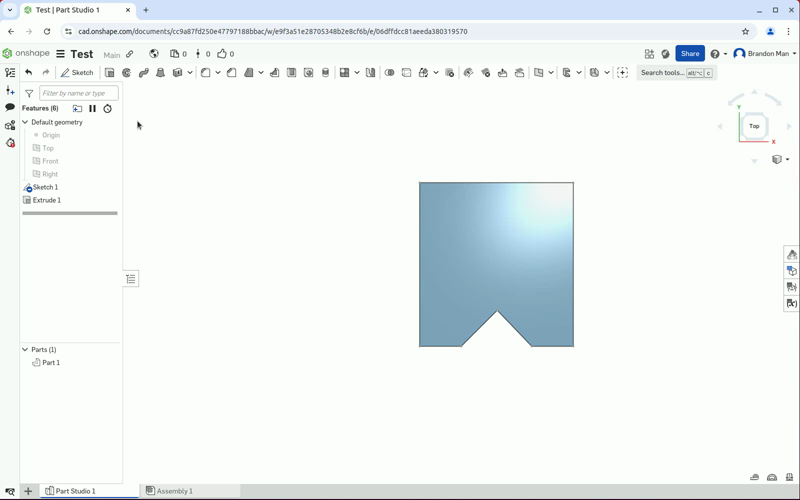
key(shift+h)
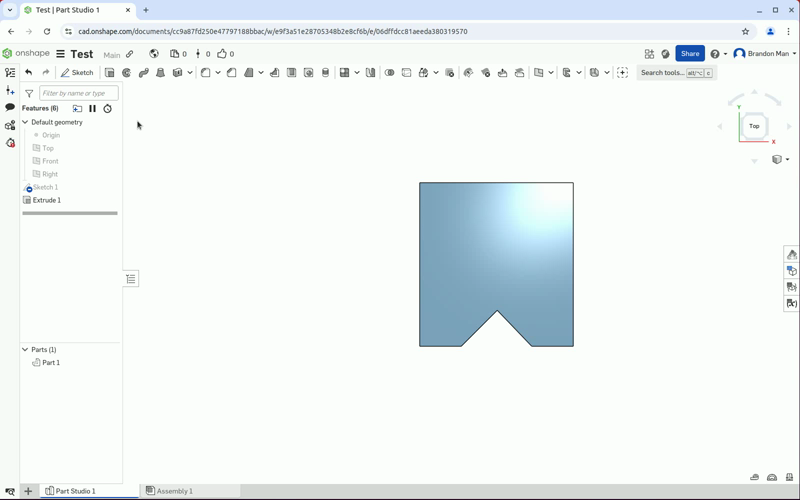
mouse_move(73, 189)
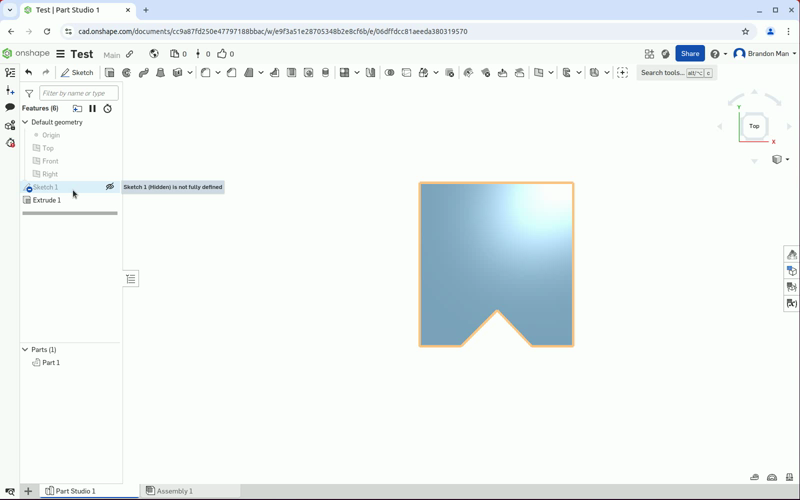
click(73, 189)
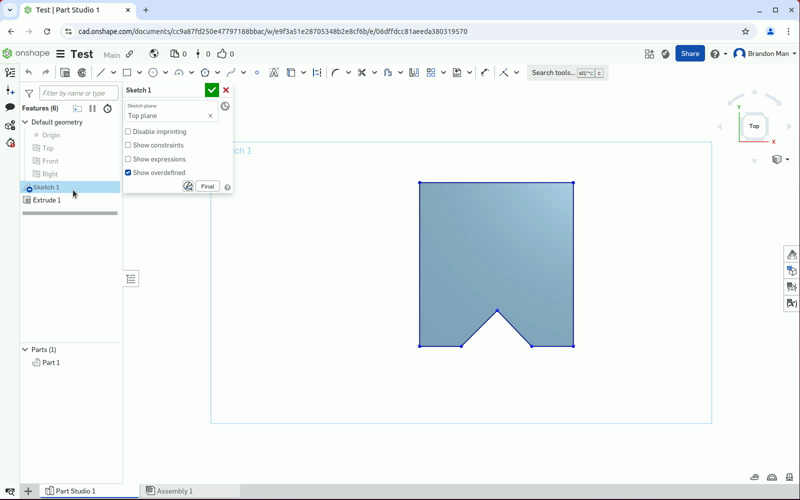
mouse_move(229, 92)
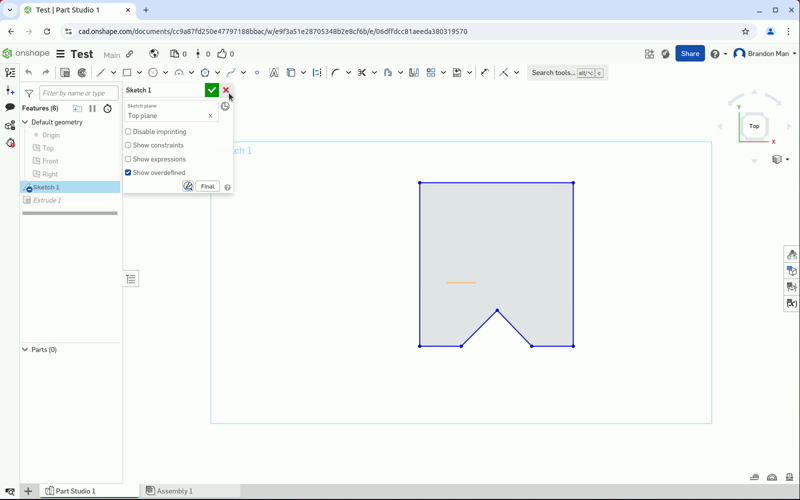
click(229, 92)
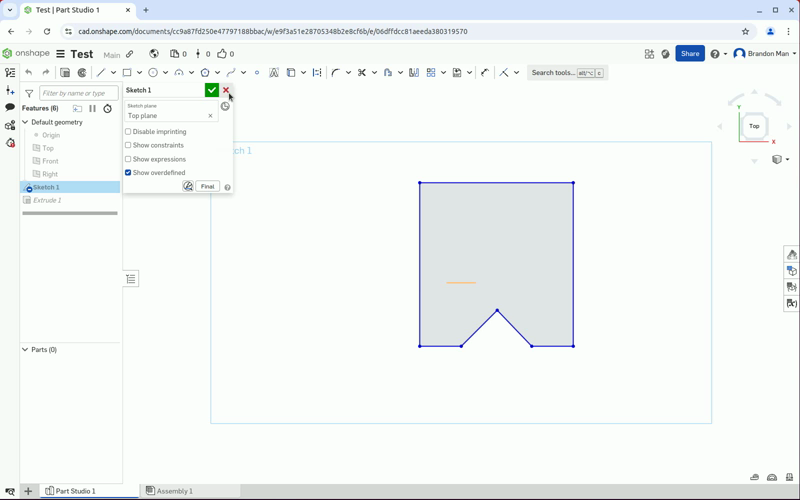
key(shift+s)
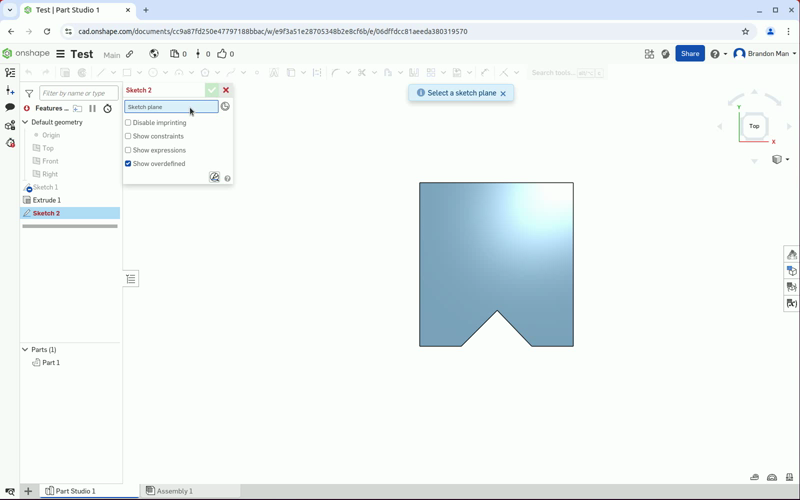
mouse_move(73, 150)
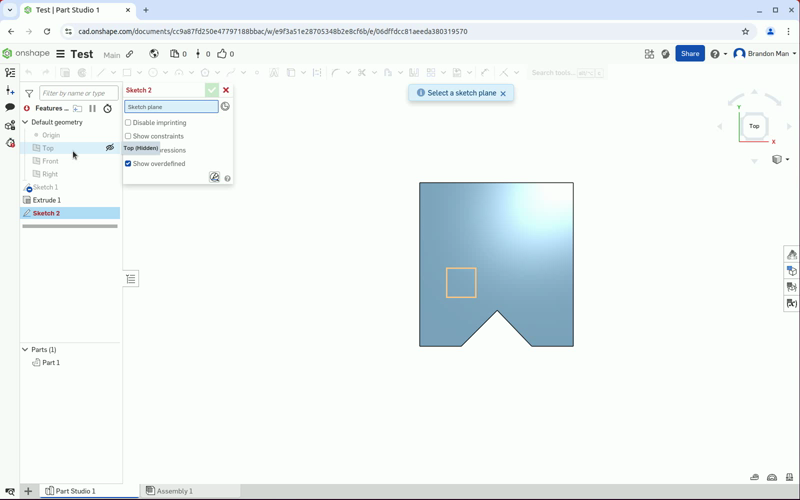
click(73, 150)
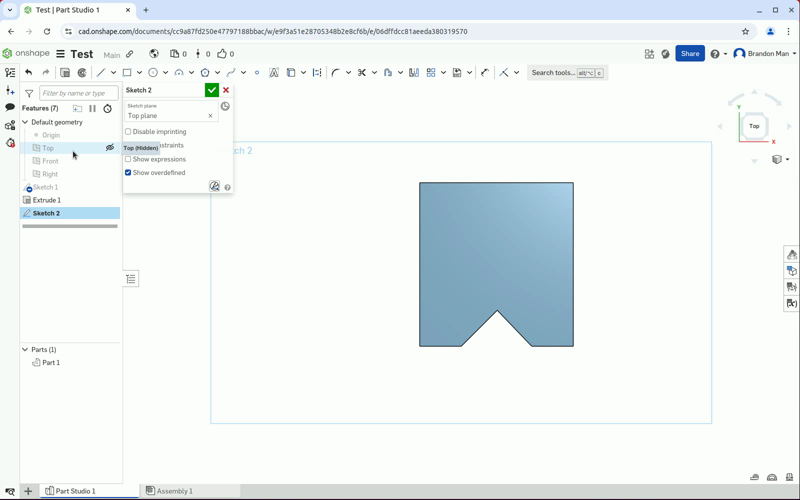
mouse_move(73, 352)
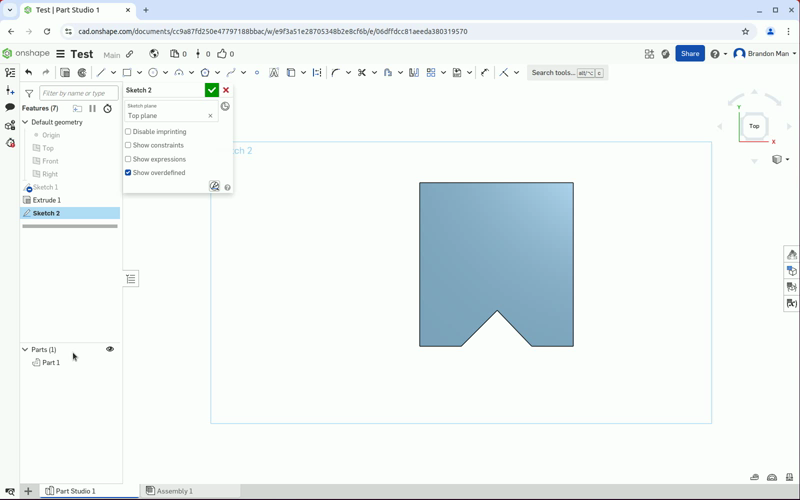
key(y)
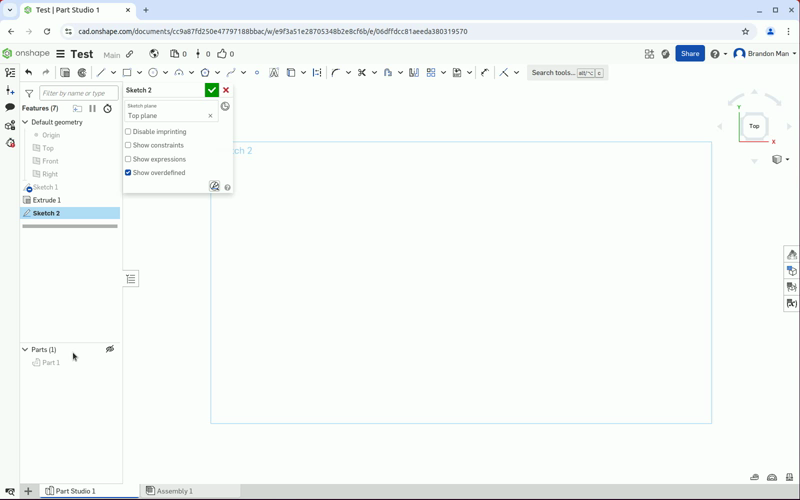
key(l)
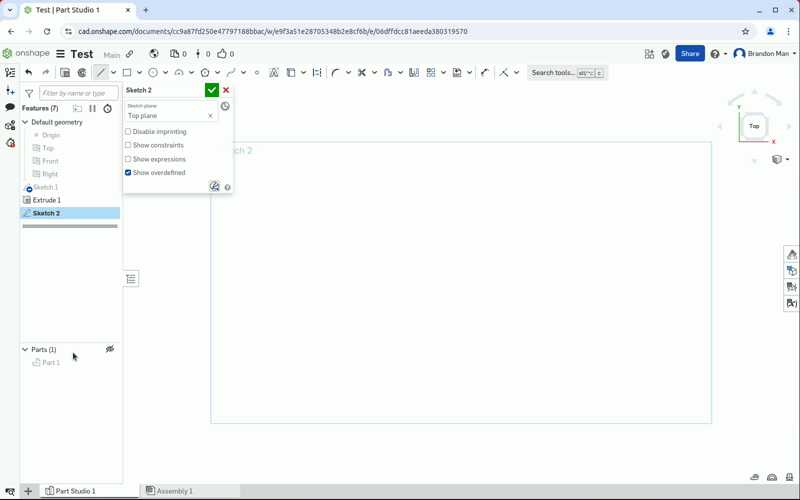
key_down(shift)
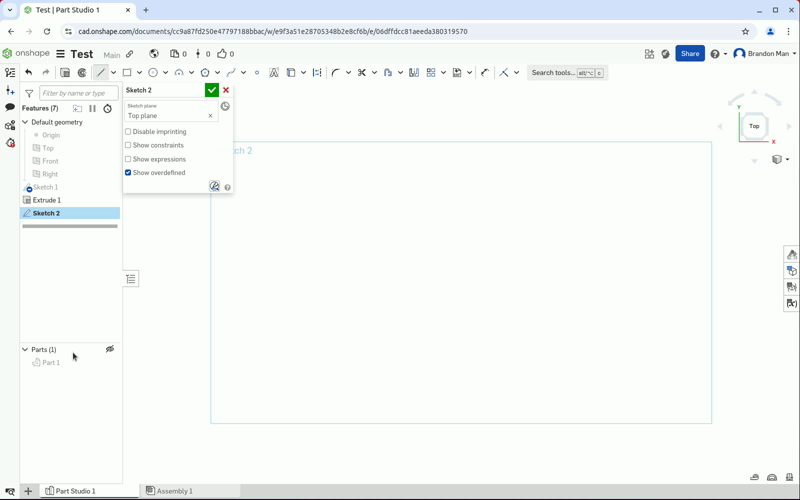
mouse_move(419, 346)
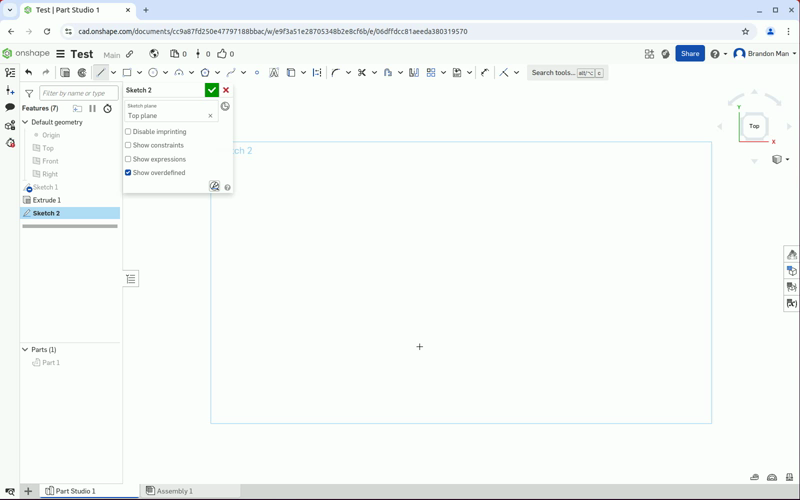
click(419, 346)
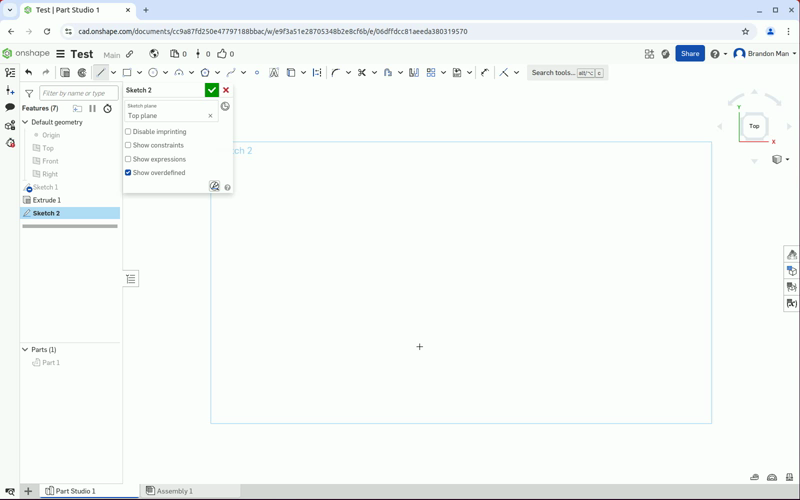
key_up(shift)
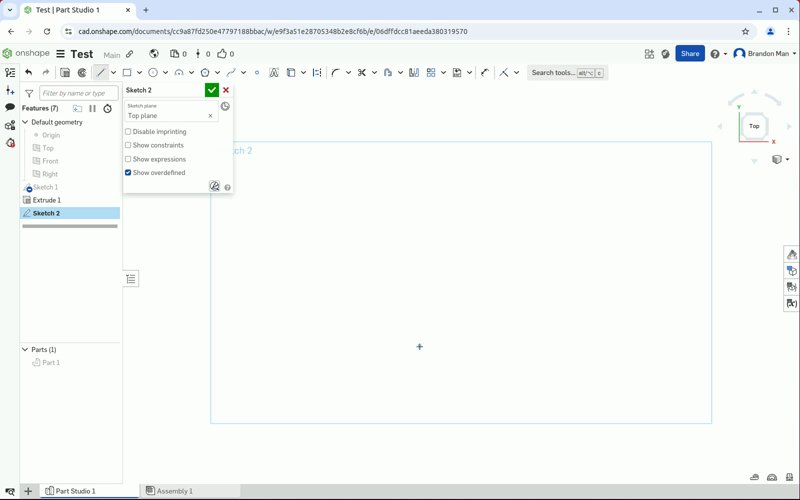
key_down(shift)
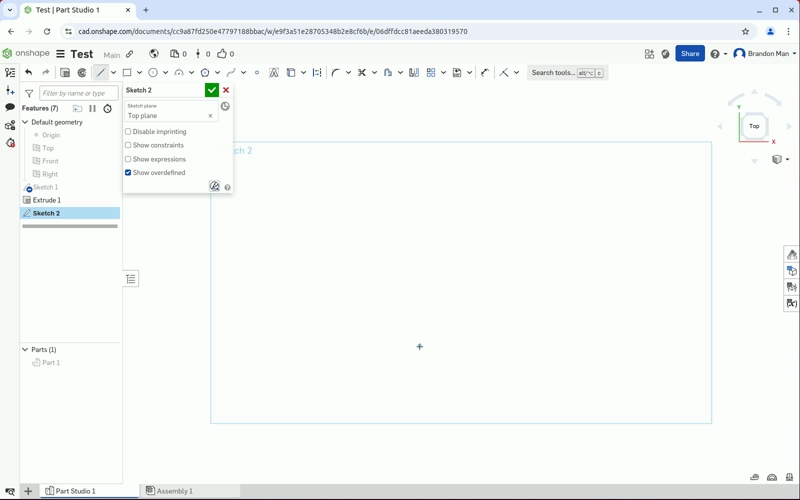
mouse_move(449, 346)
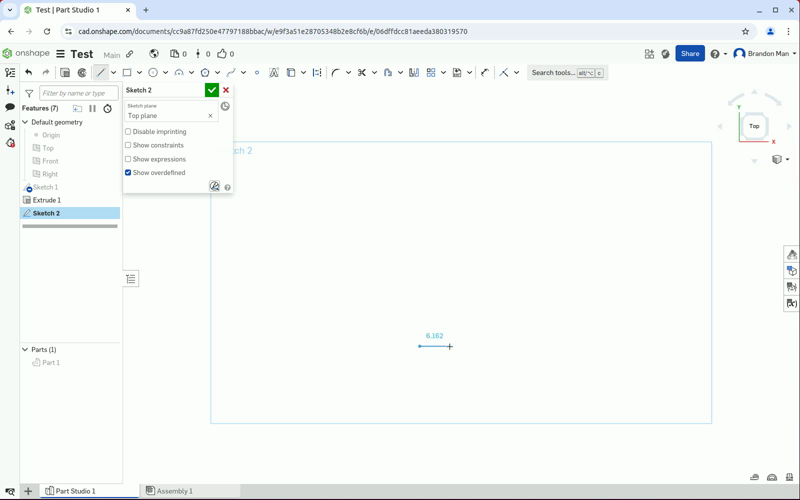
mouse_move(461, 346)
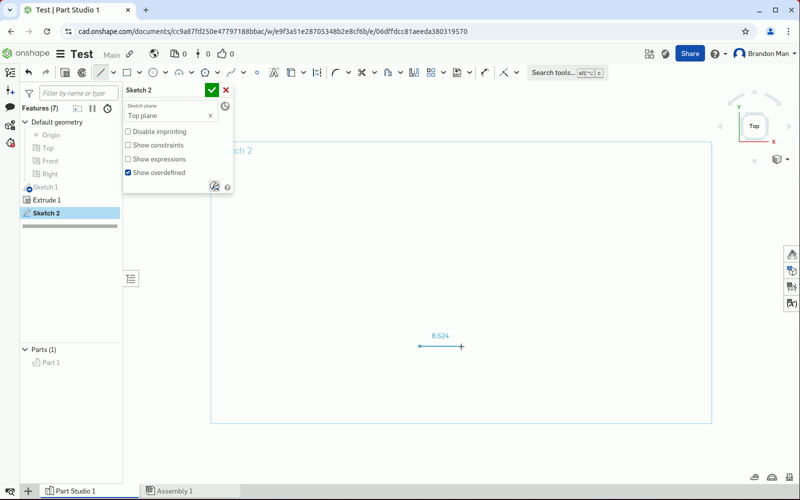
click(461, 346)
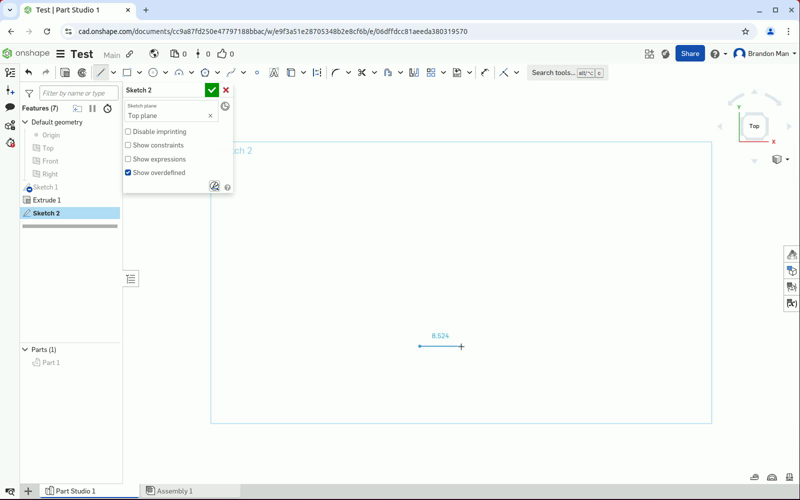
key_up(shift)
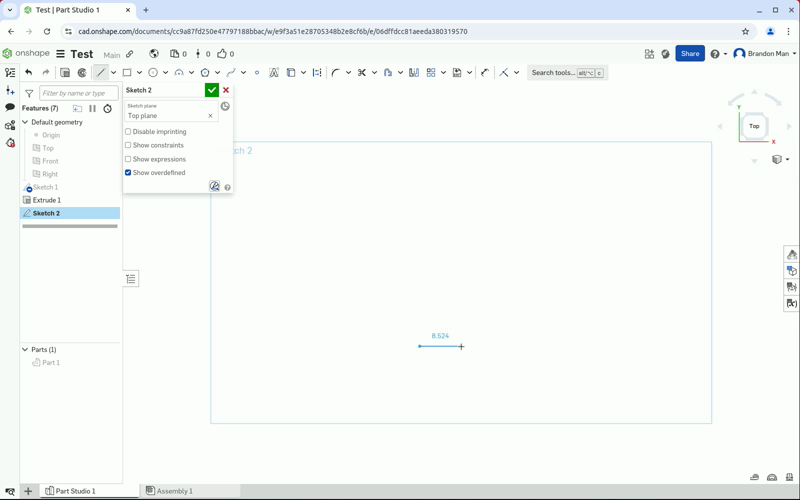
key_down(shift)
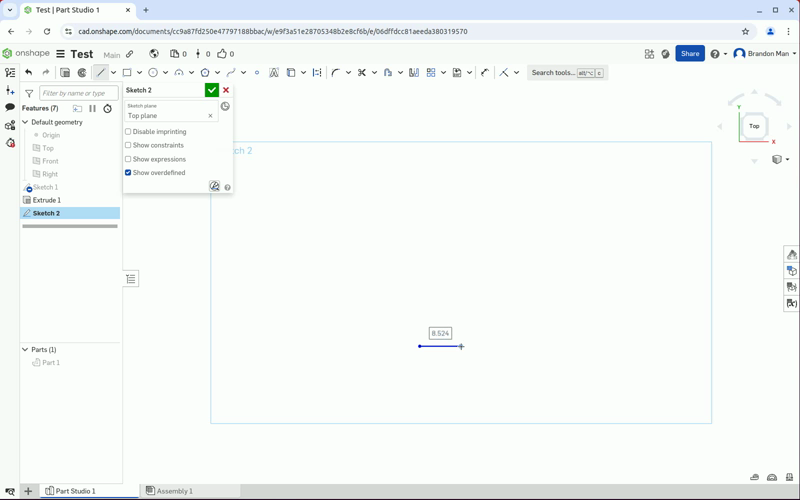
mouse_move(491, 346)
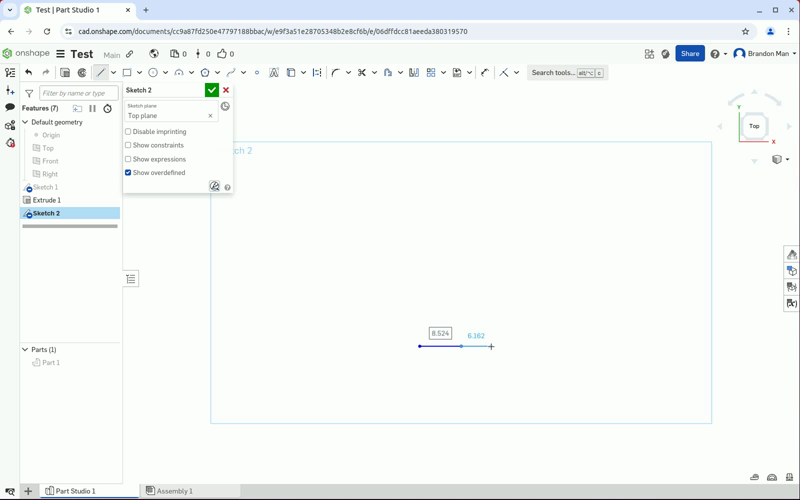
mouse_move(497, 310)
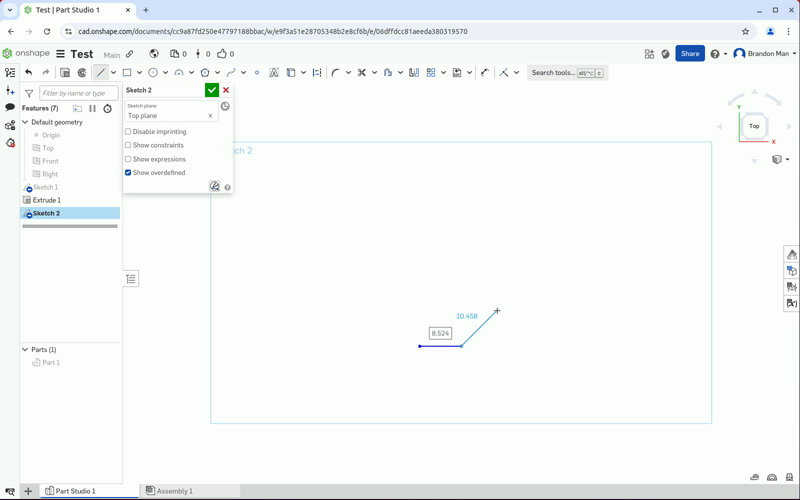
click(497, 310)
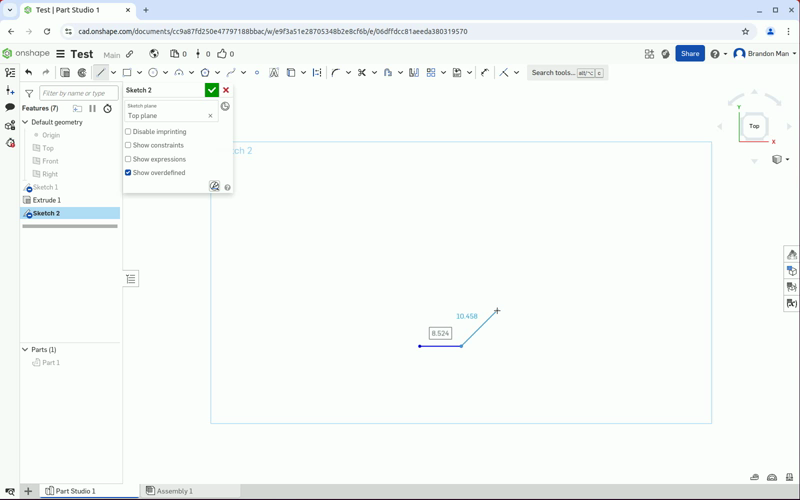
key_up(shift)
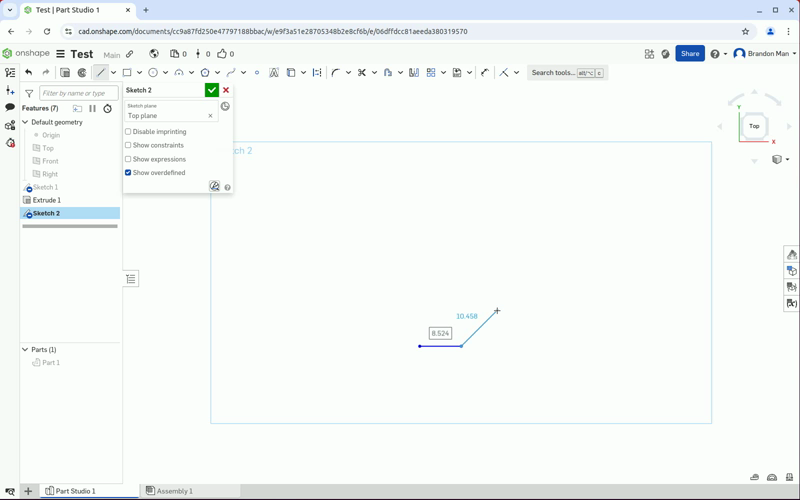
key_down(shift)
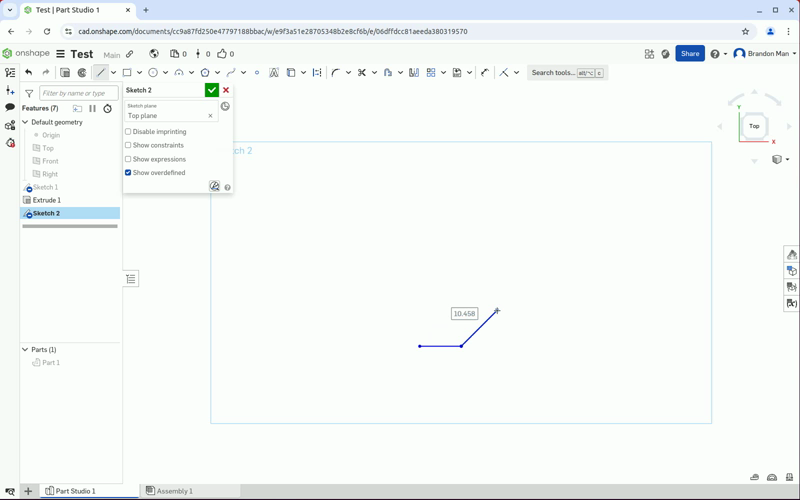
mouse_move(527, 310)
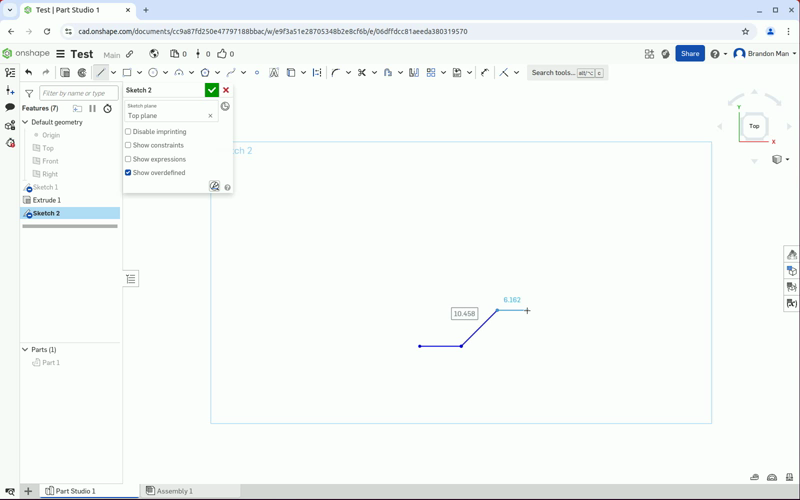
mouse_move(531, 346)
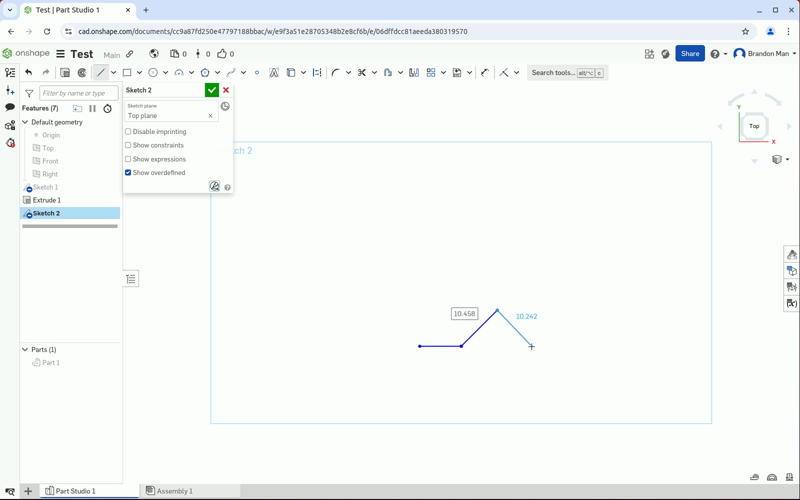
click(531, 346)
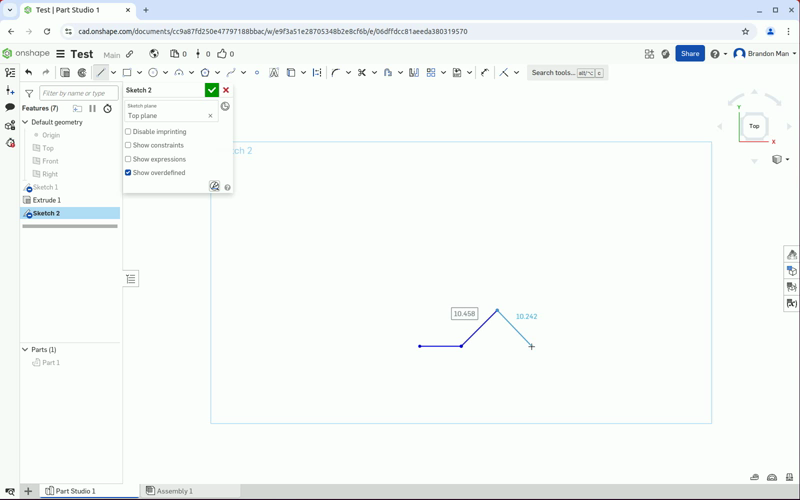
key_up(shift)
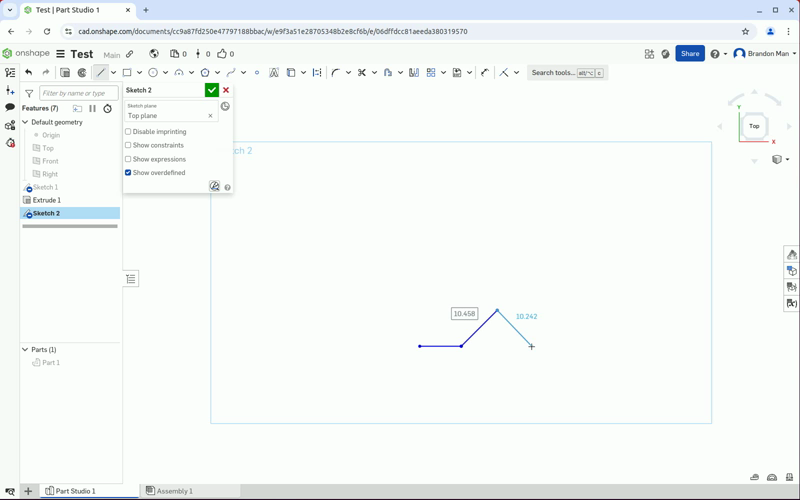
key_down(shift)
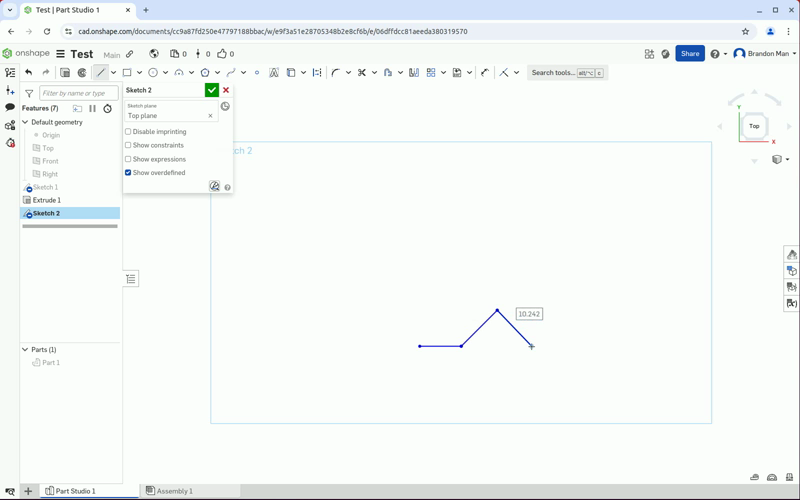
mouse_move(561, 346)
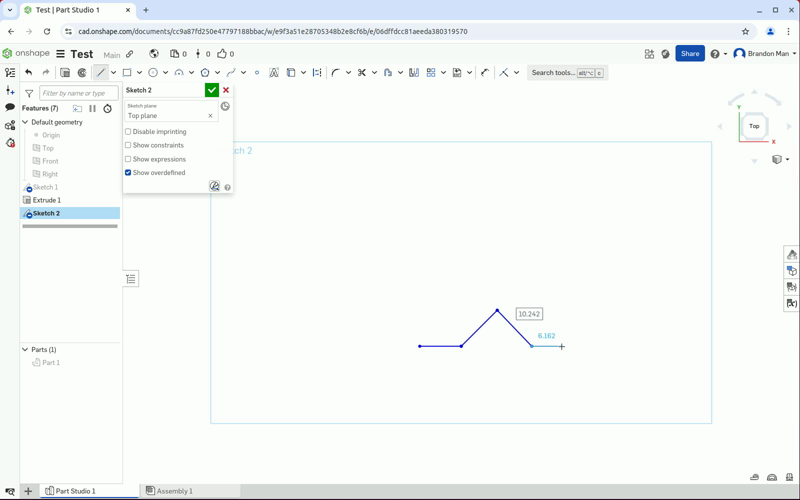
mouse_move(573, 346)
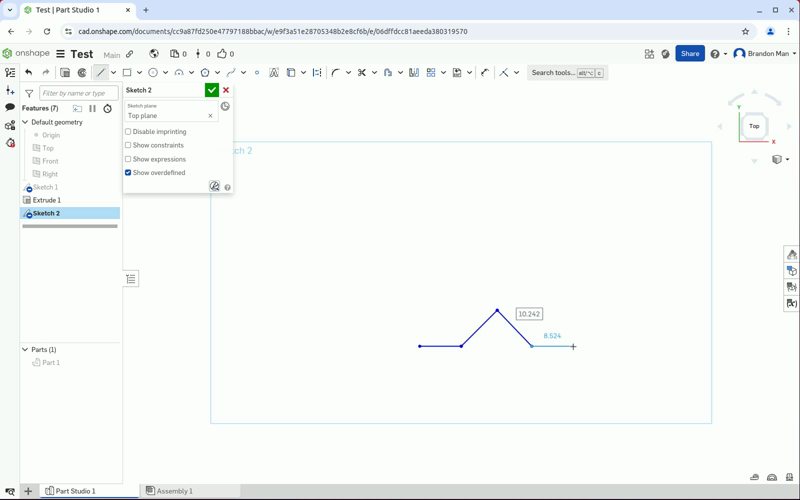
click(573, 346)
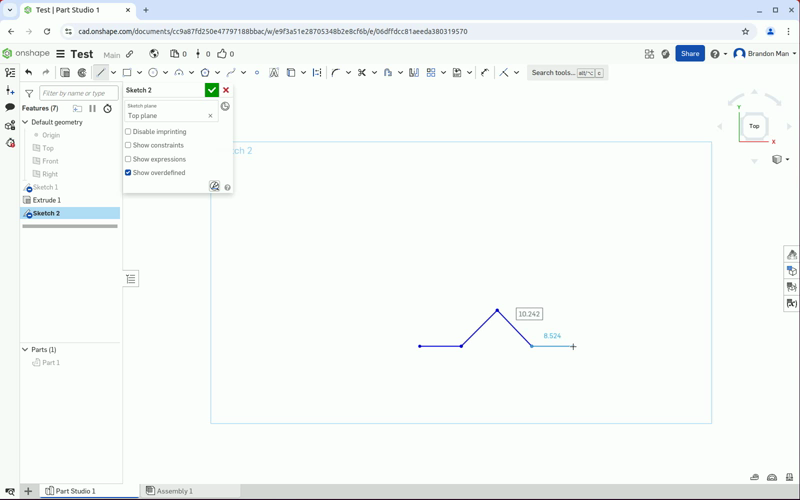
key_up(shift)
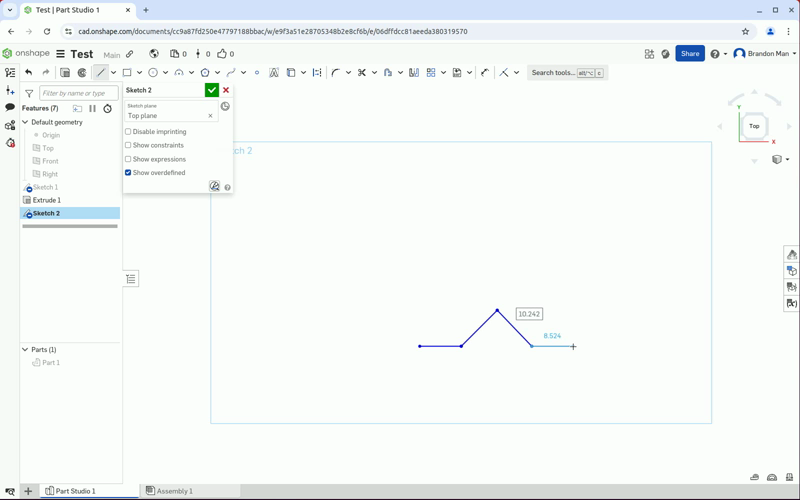
key_down(shift)
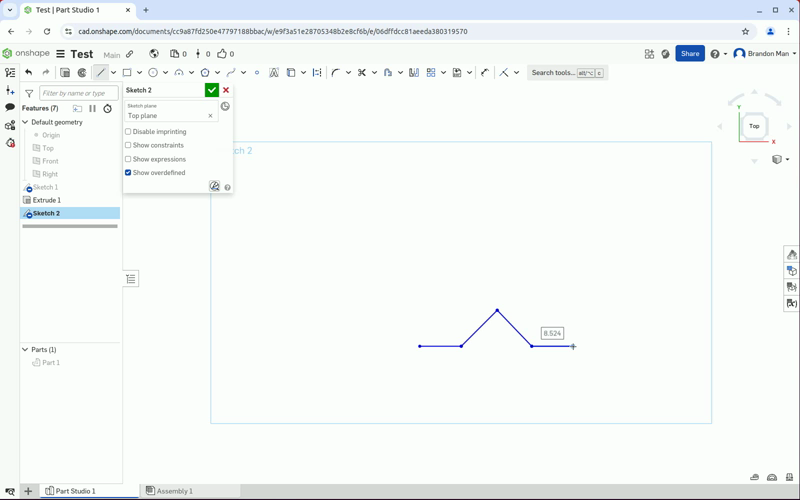
mouse_move(573, 182)
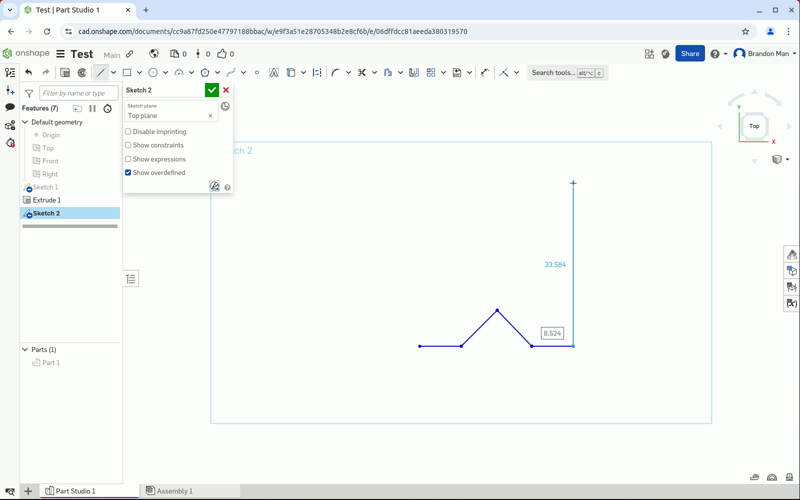
click(573, 182)
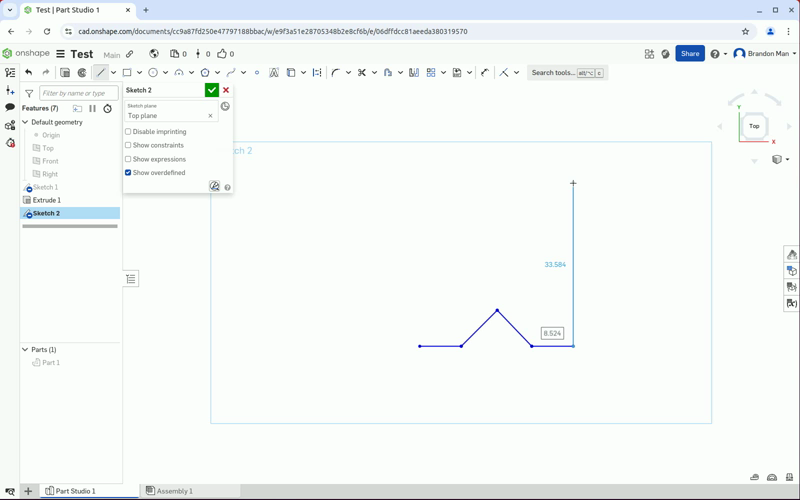
key_up(shift)
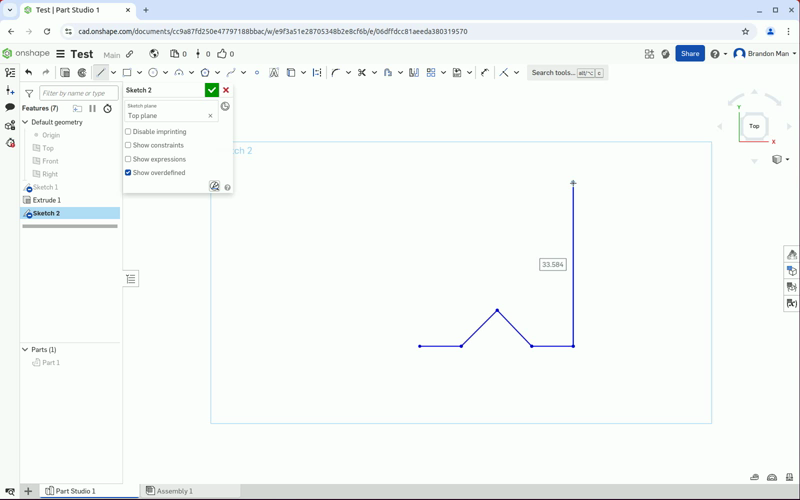
key_down(shift)
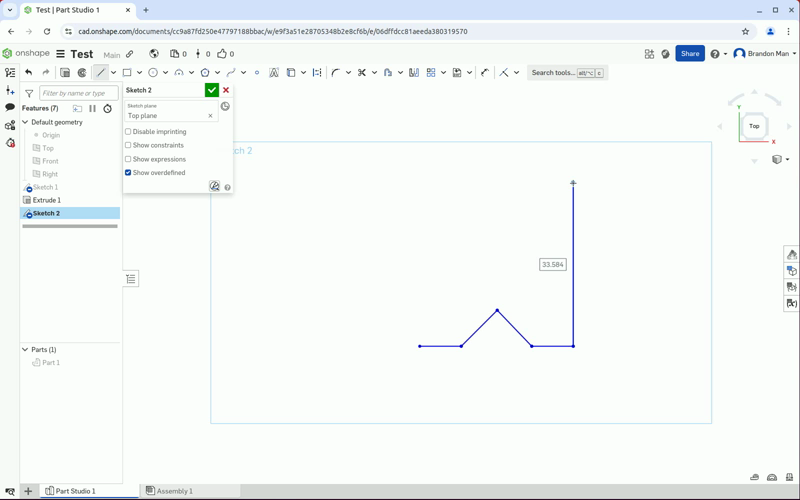
mouse_move(419, 182)
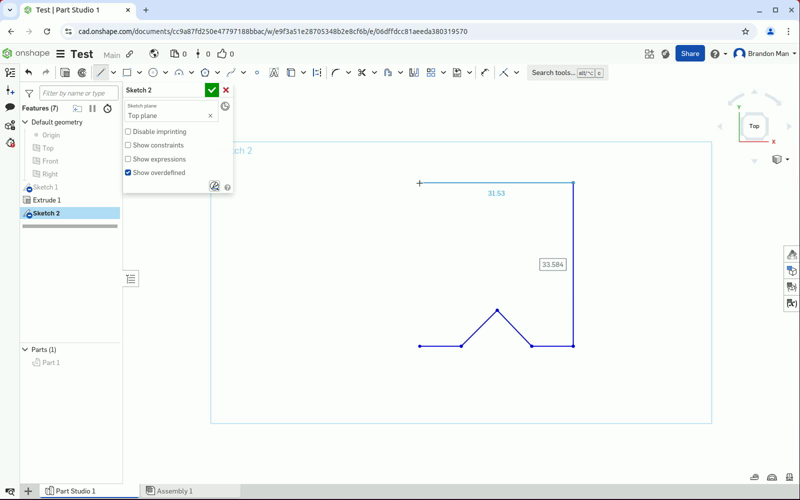
click(419, 182)
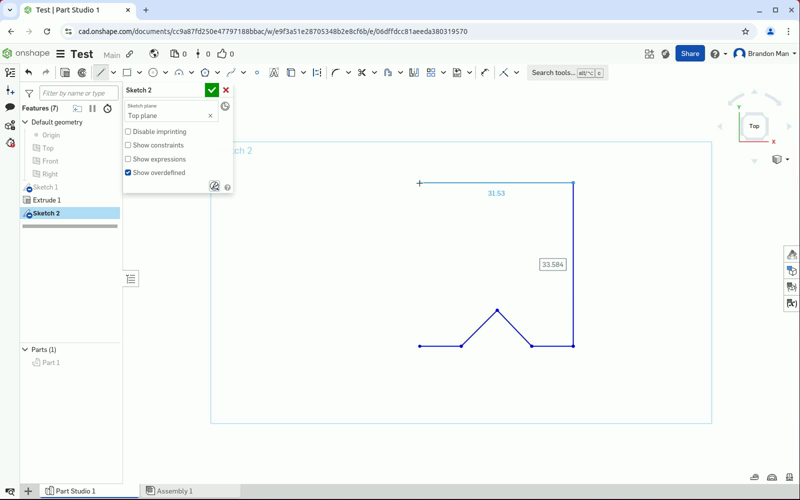
key_up(shift)
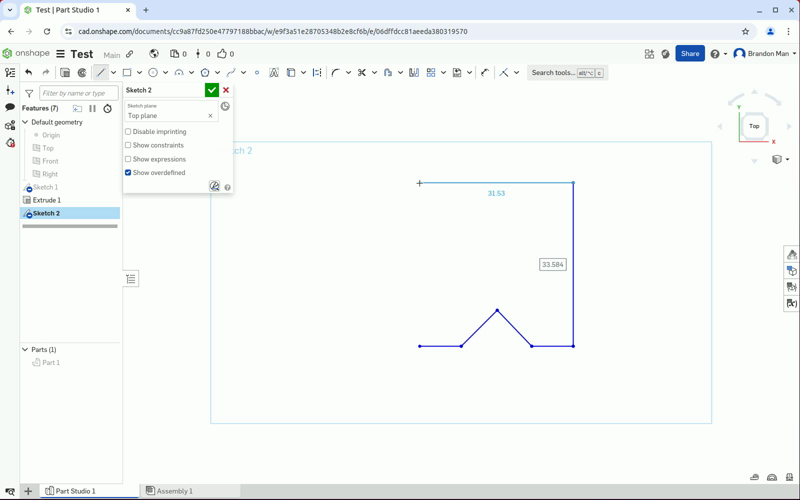
key_down(shift)
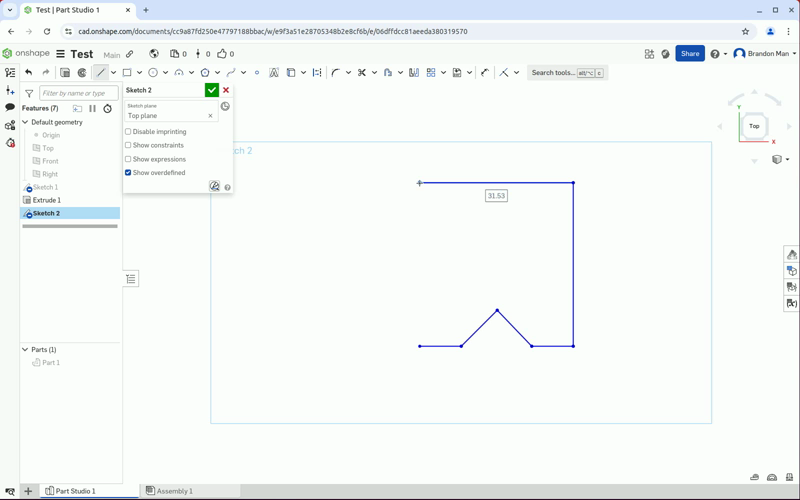
mouse_move(419, 346)
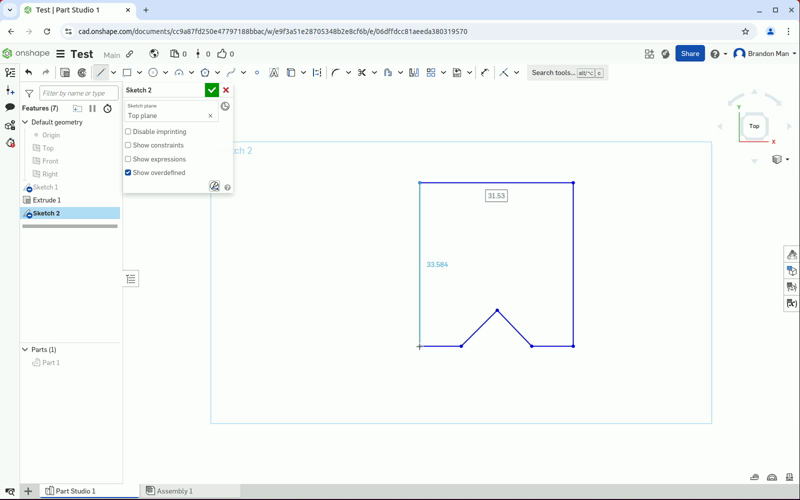
key_up(shift)
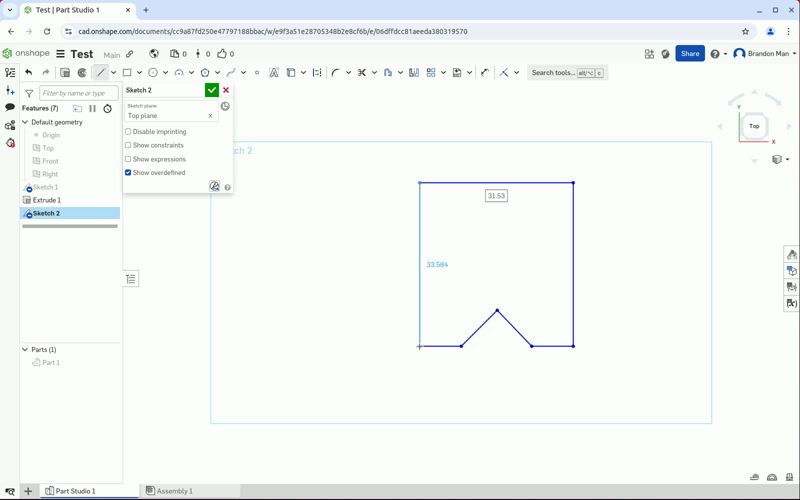
click(419, 346)
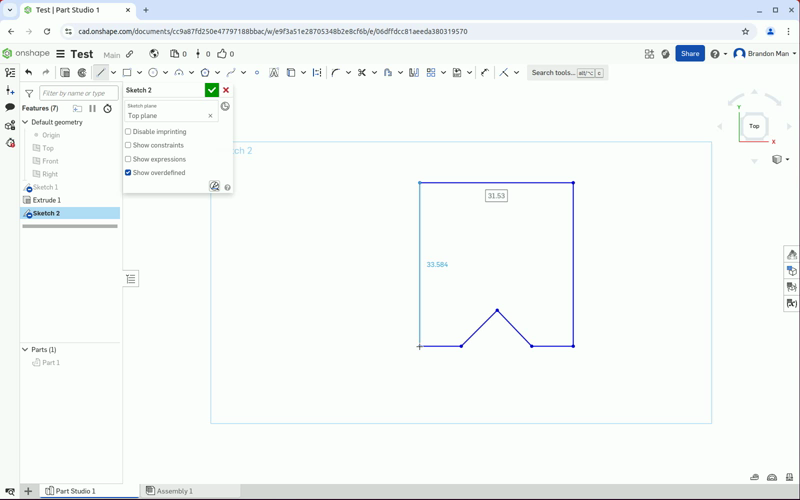
key(esc)
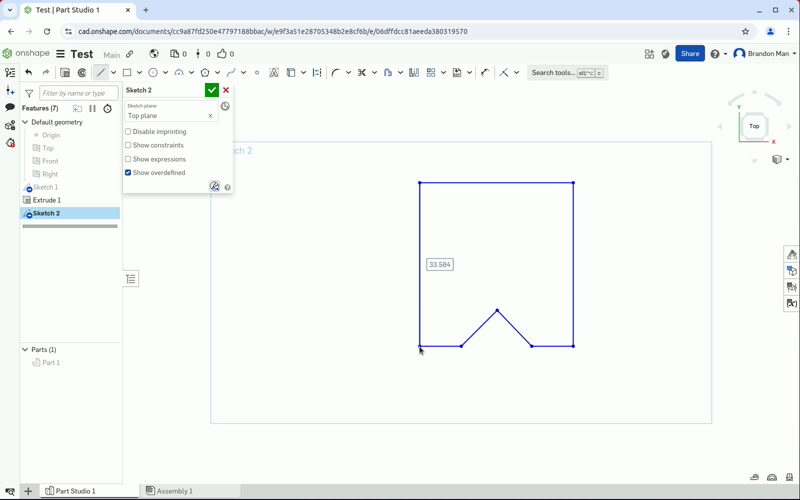
mouse_move(537, 228)
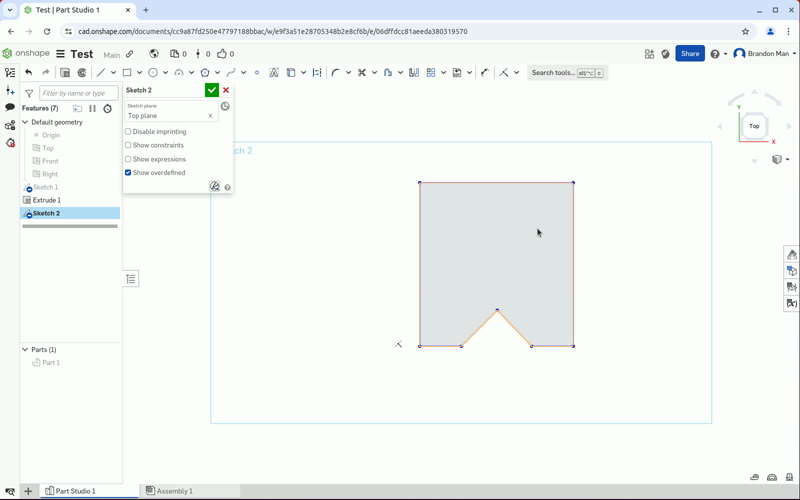
click(537, 228)
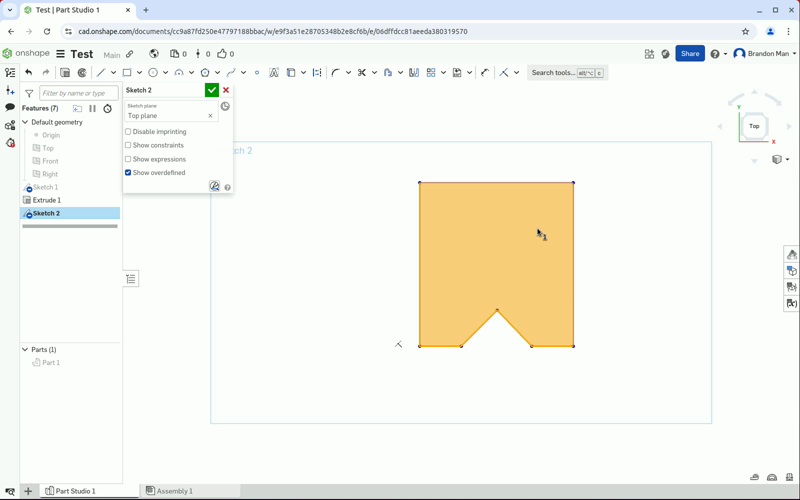
mouse_move(73, 352)
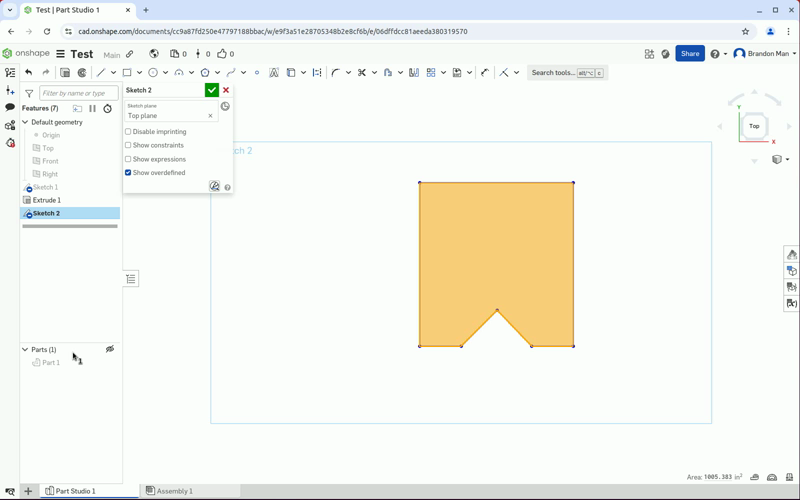
key(shift+y)
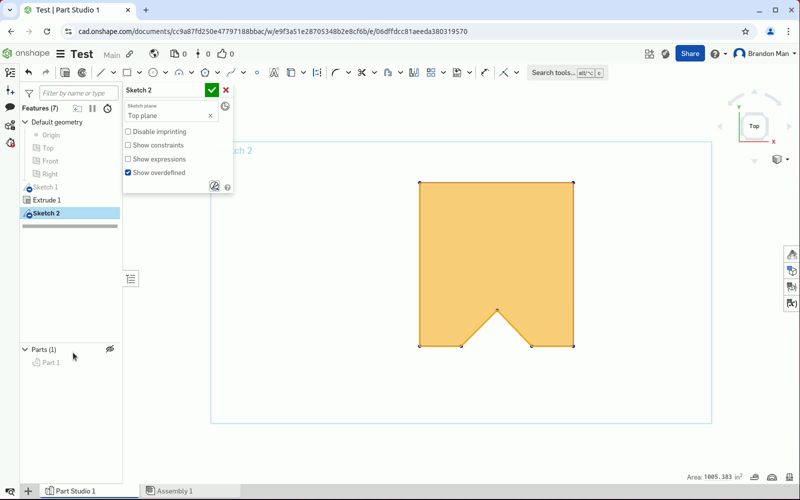
key(shift+e)
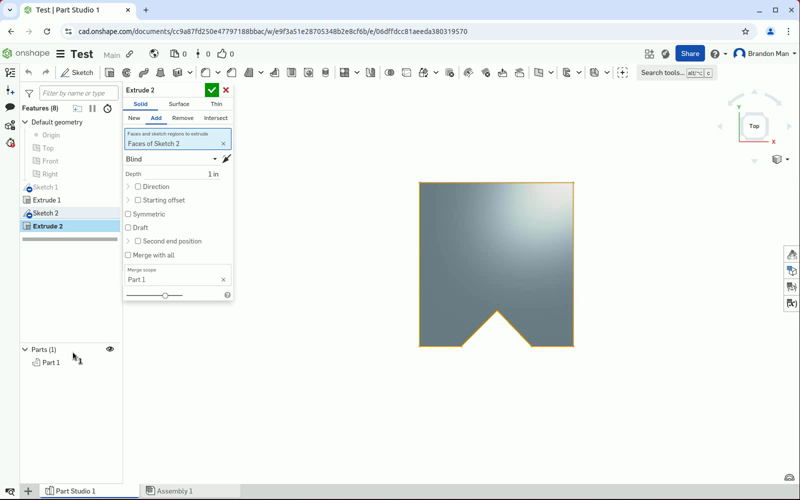
mouse_move(143, 106)
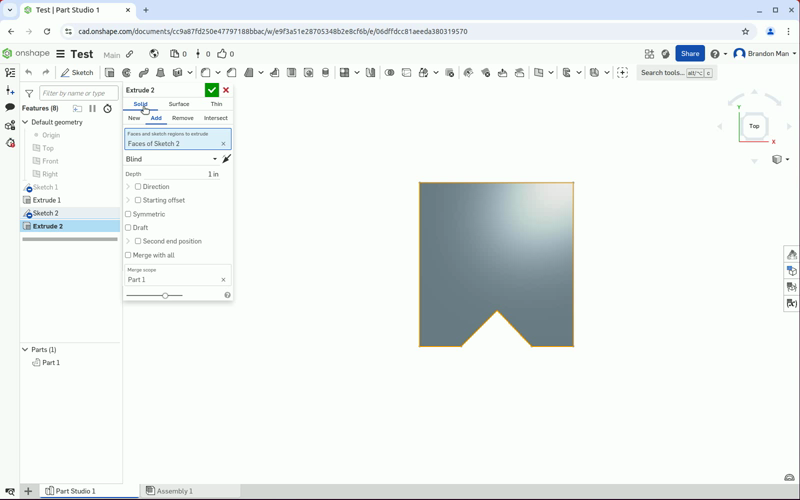
click(143, 106)
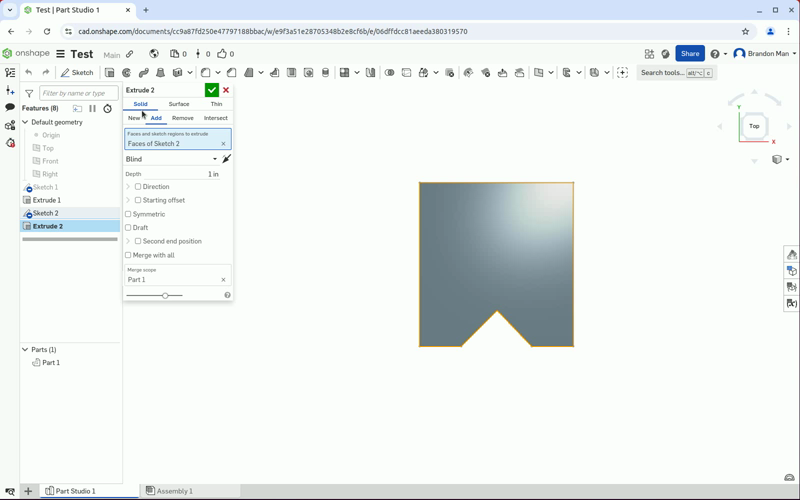
mouse_move(137, 120)
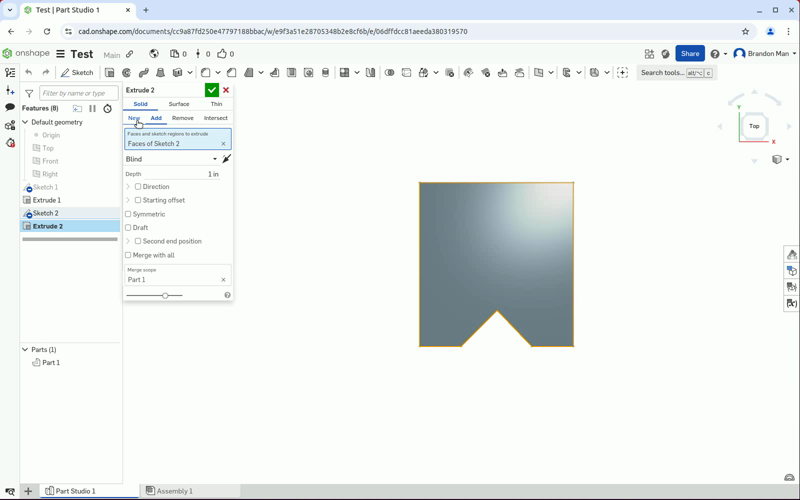
click(137, 120)
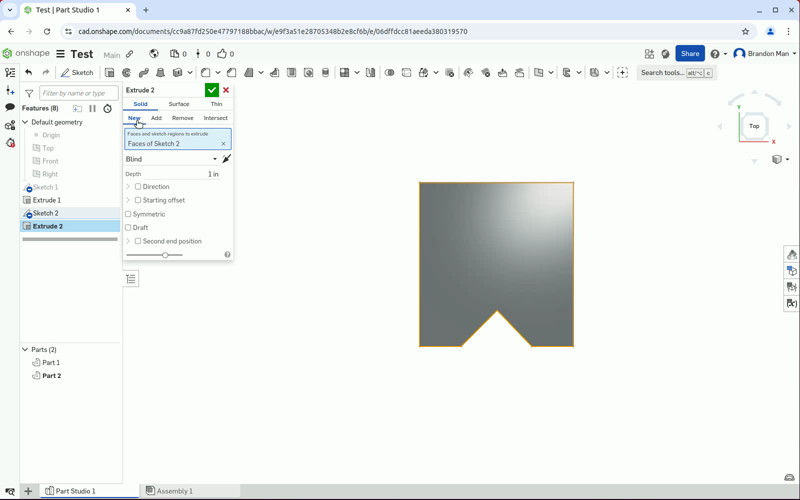
key(tab, 4)
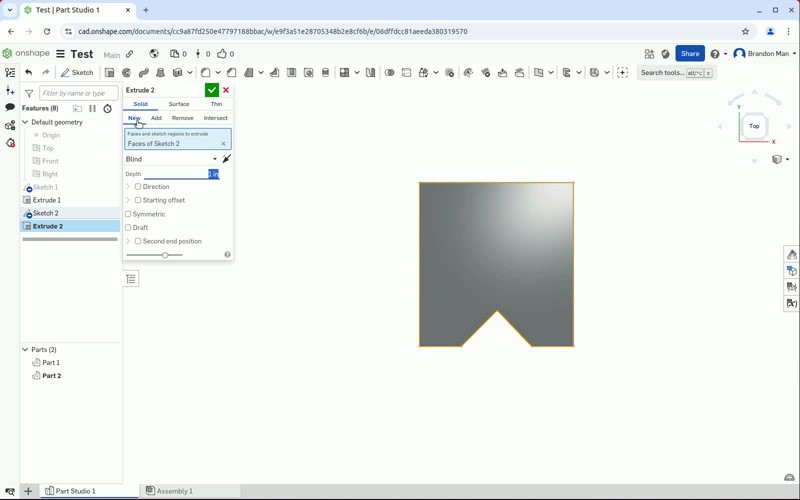
text(0.722)
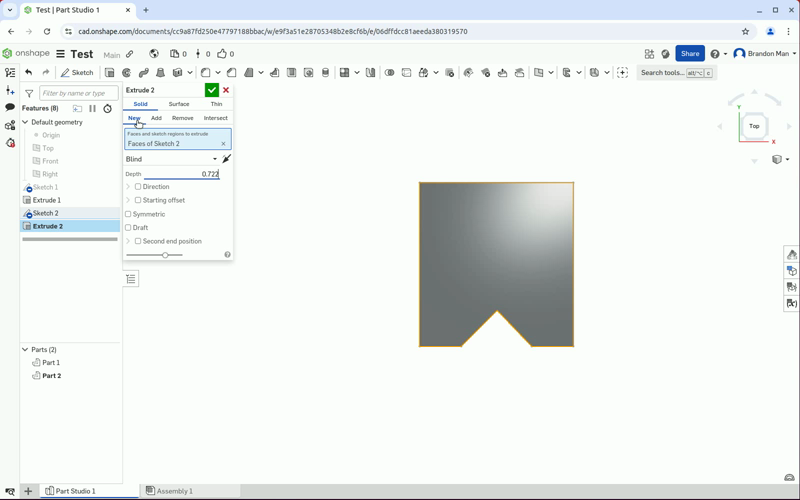
key(enter)
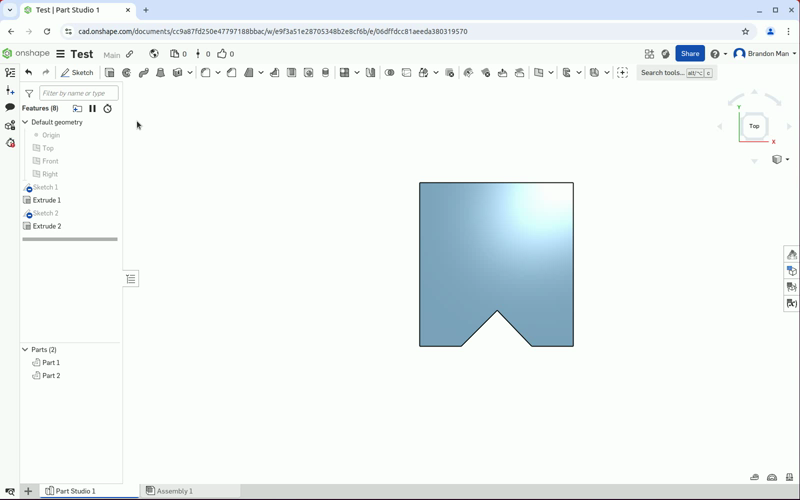
key(shift+h)
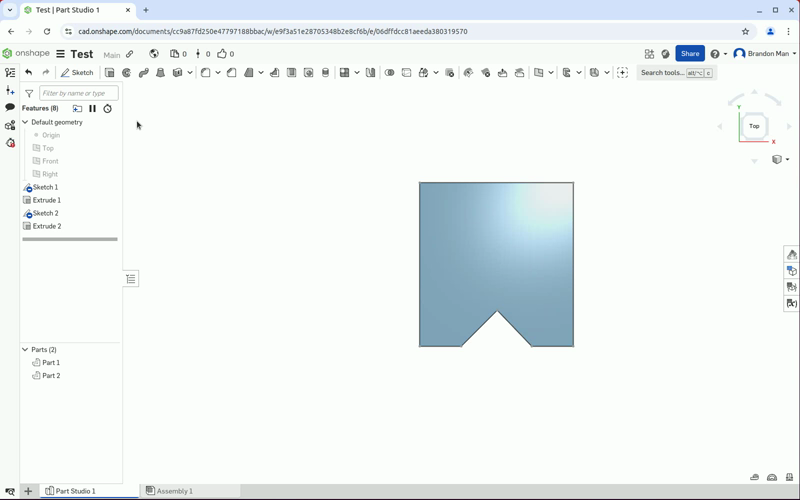
key(shift+h)
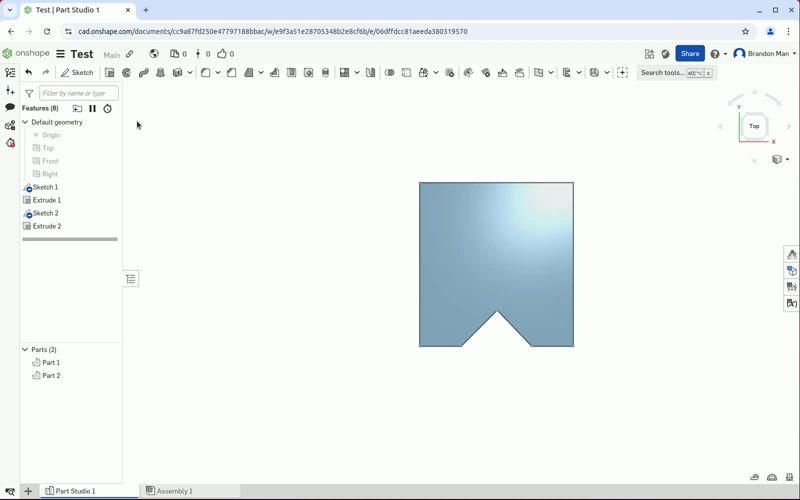
key(shift+7)
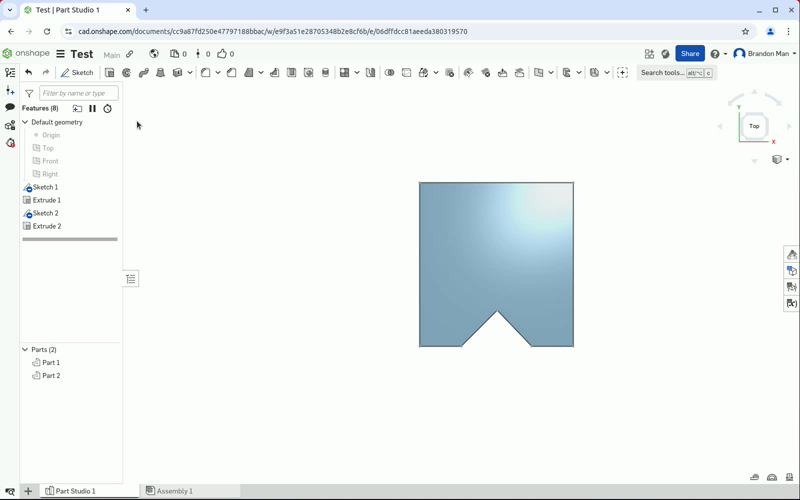
key(up, 3)
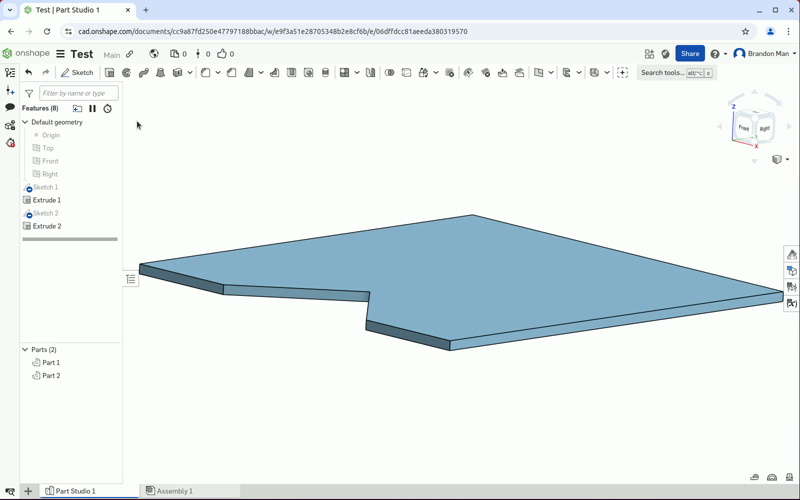
key(left, 3)
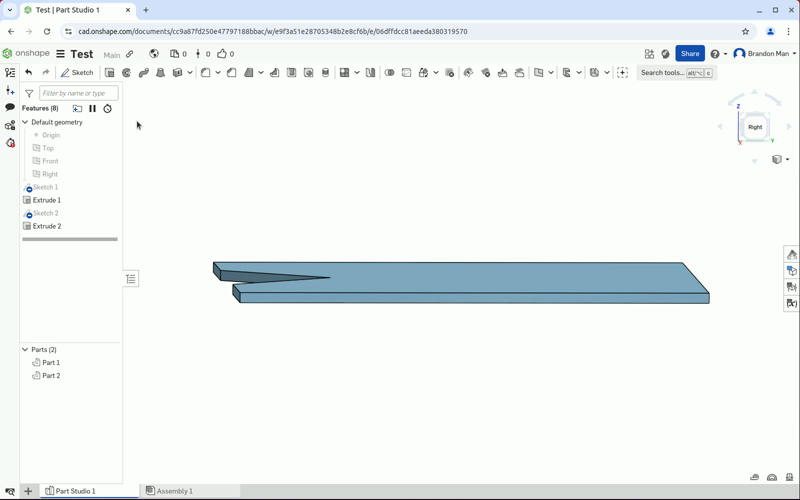
key(right, 3)
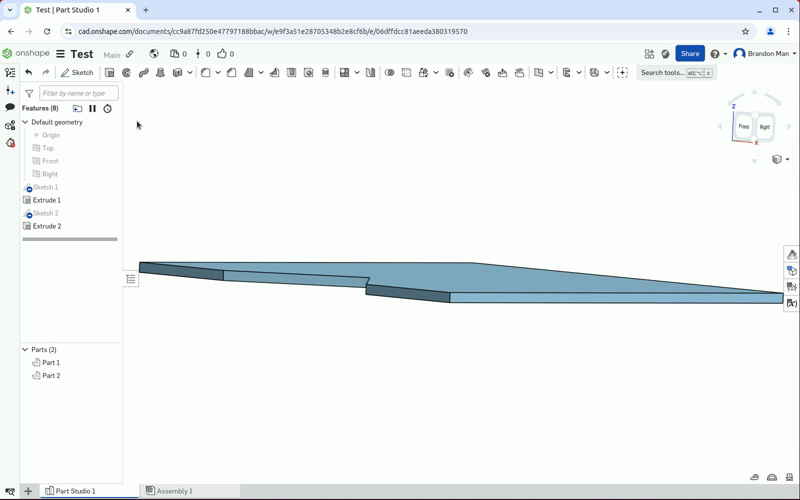
key(down, 3)
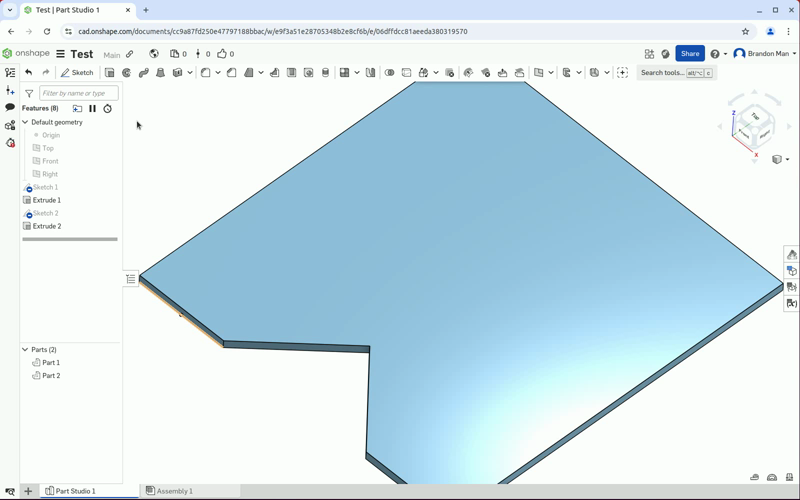
mouse_move(73, 189)
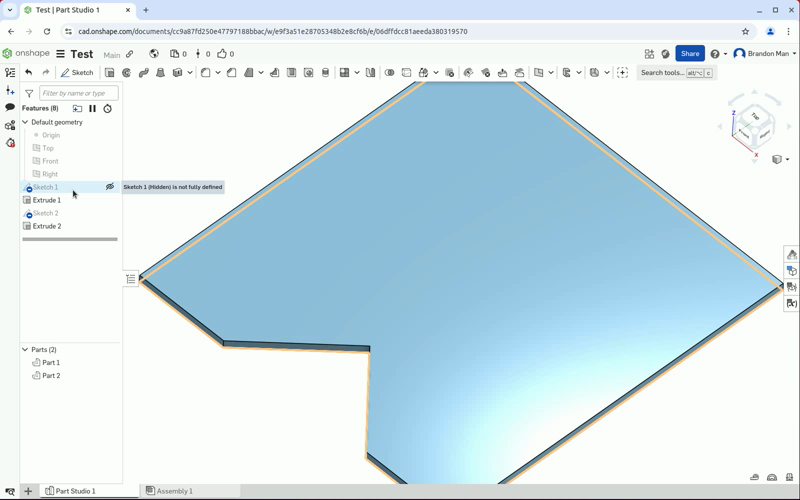
click(73, 189)